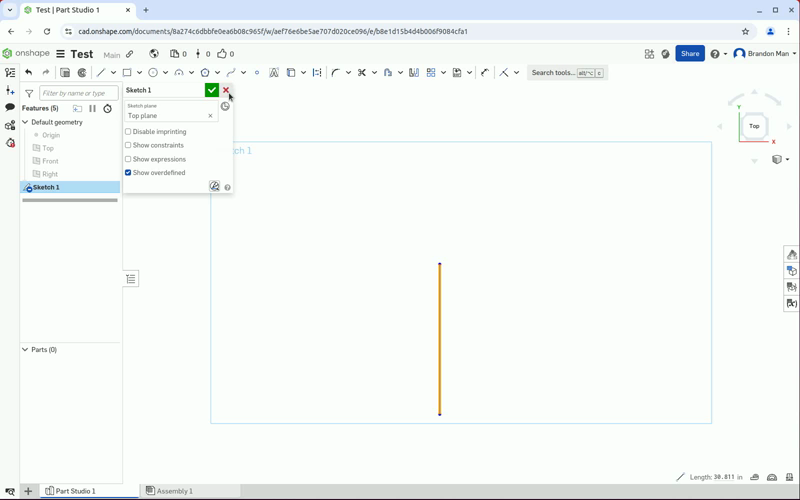
key(shift+h)
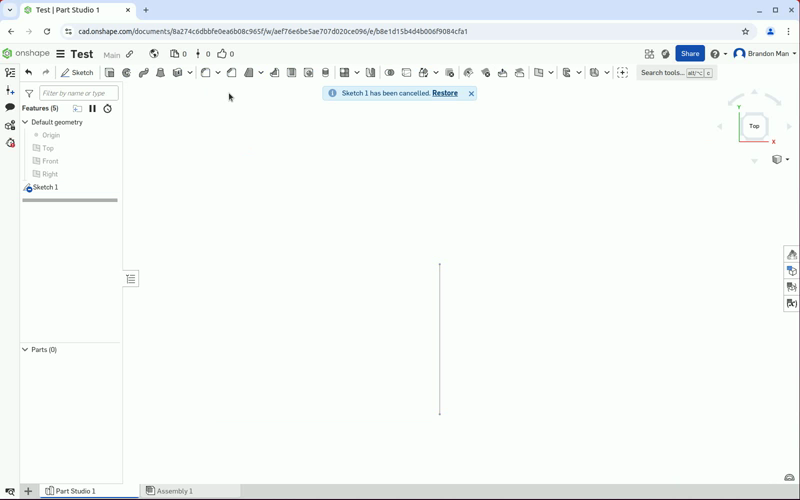
key(shift+s)
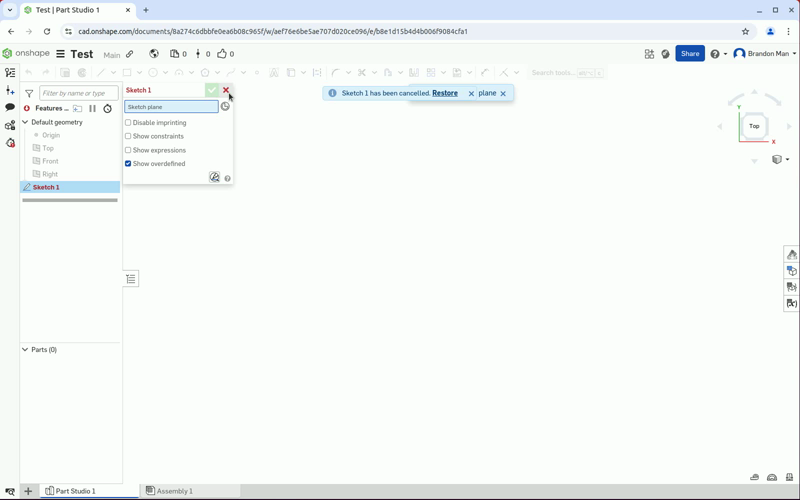
mouse_move(73, 150)
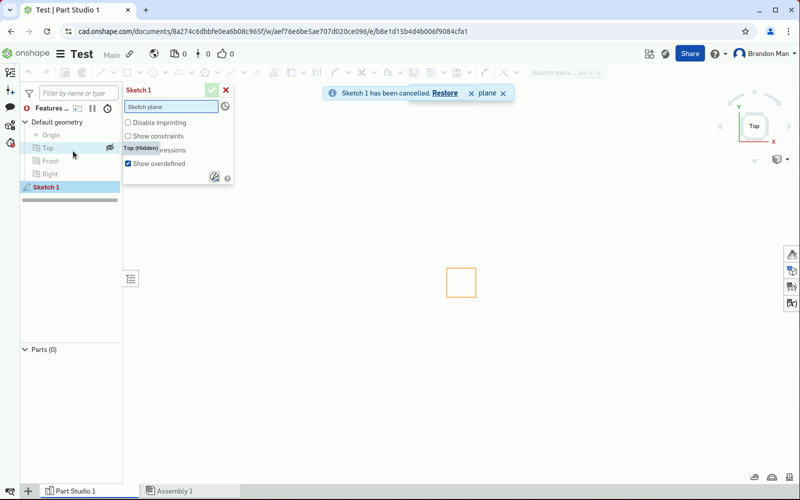
click(73, 150)
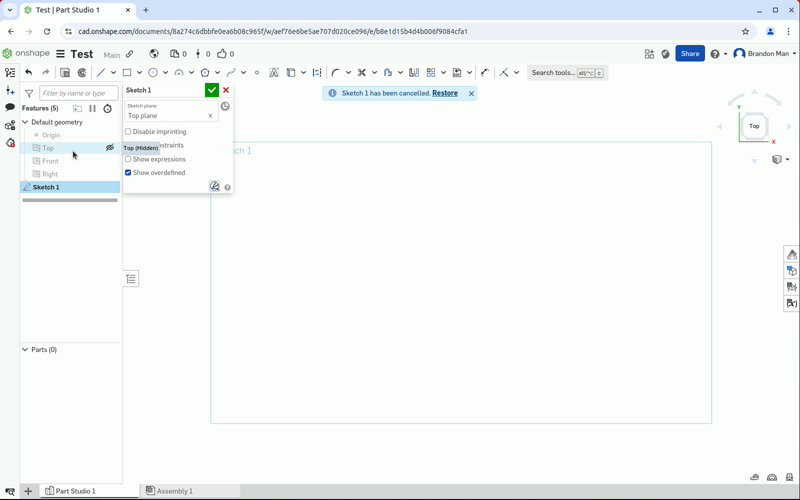
mouse_move(73, 352)
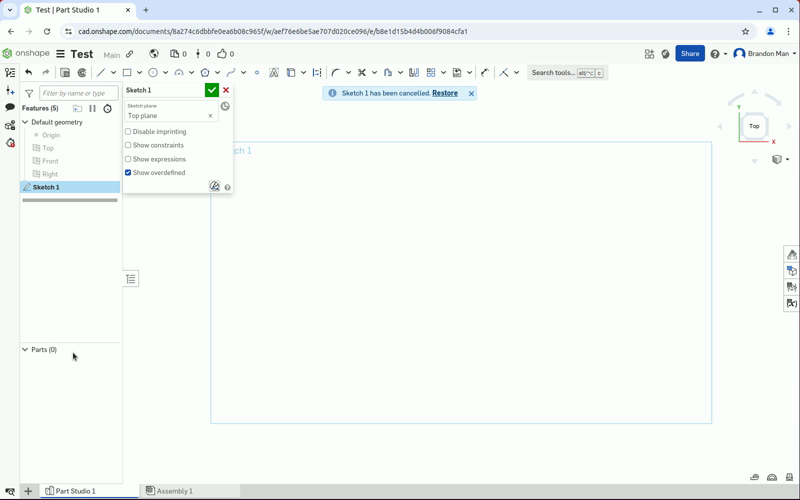
key(y)
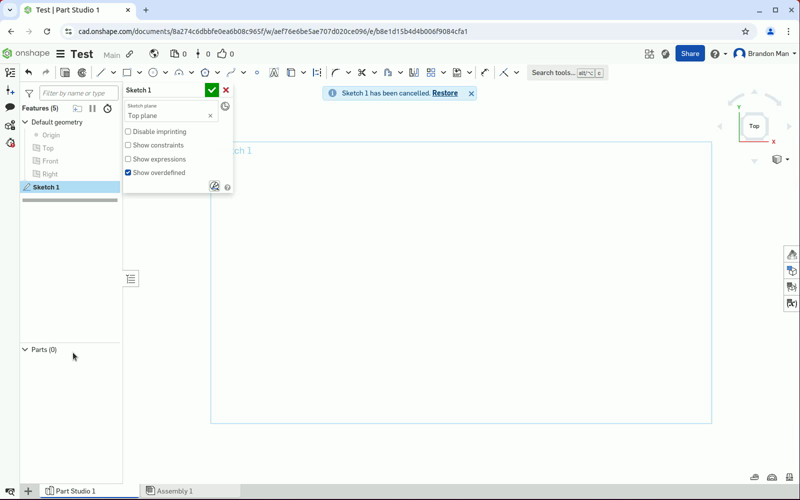
key(l)
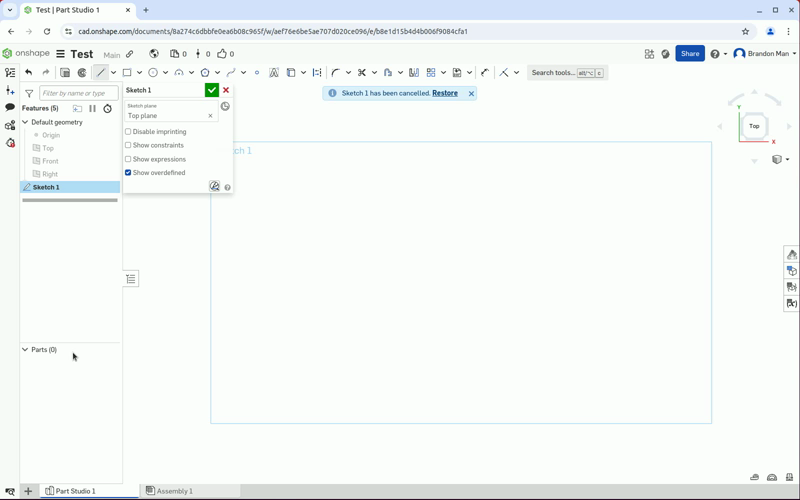
key_down(shift)
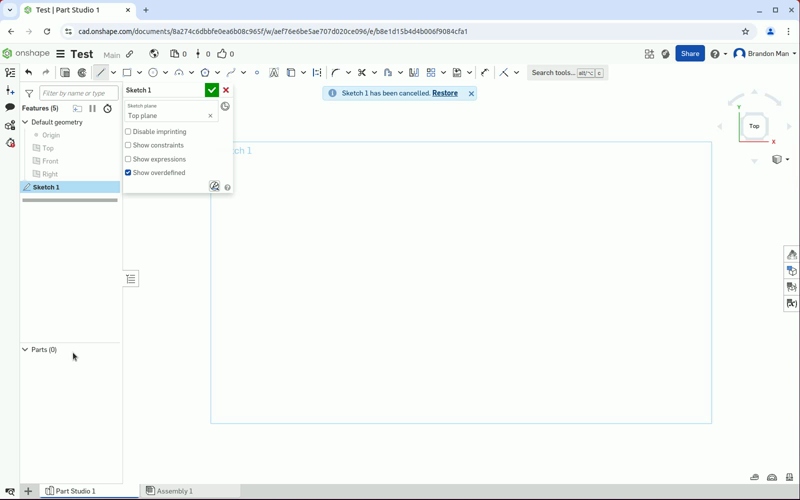
mouse_move(365, 345)
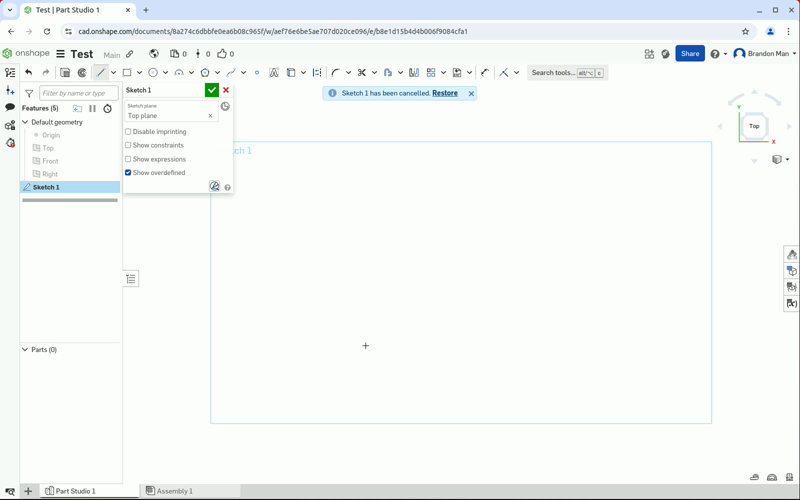
click(365, 345)
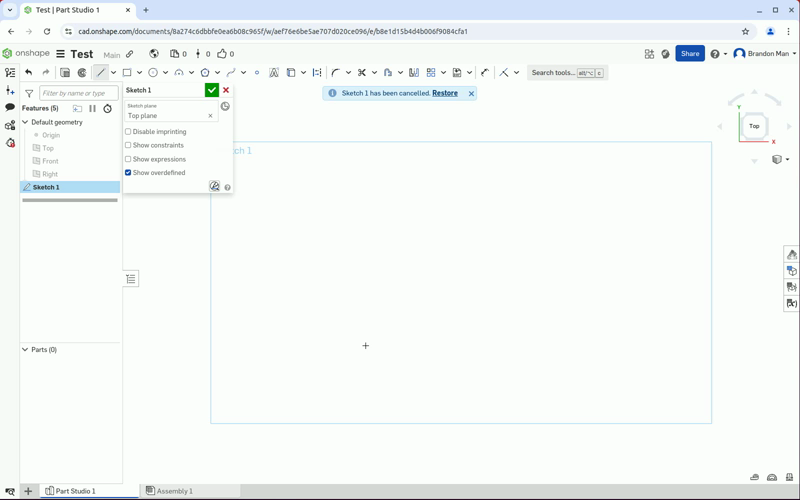
key_up(shift)
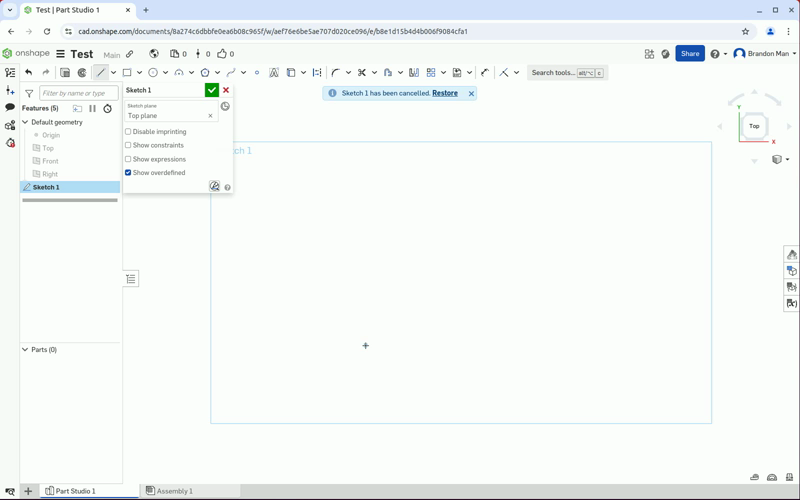
key_down(shift)
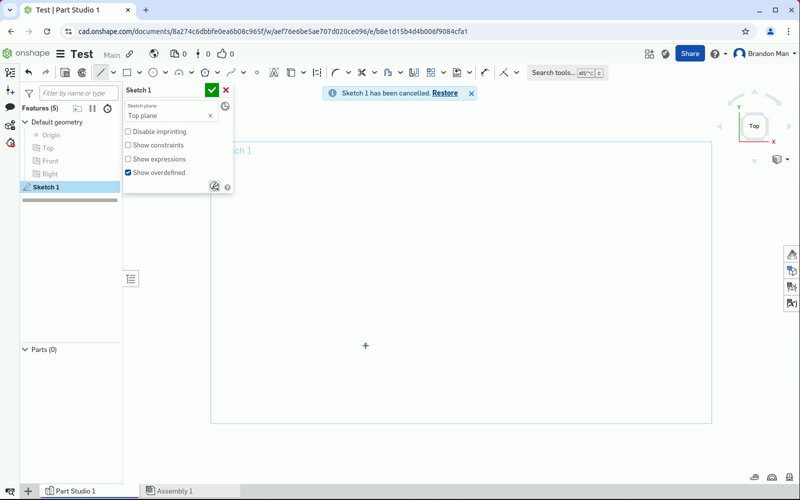
mouse_move(536, 345)
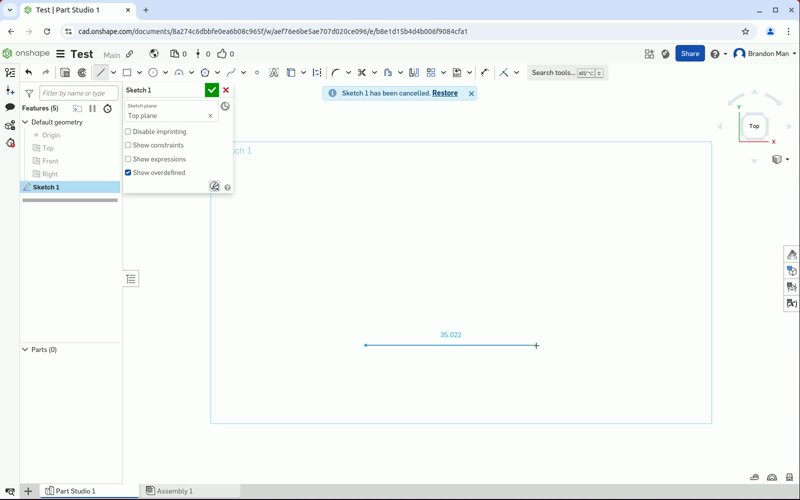
click(536, 345)
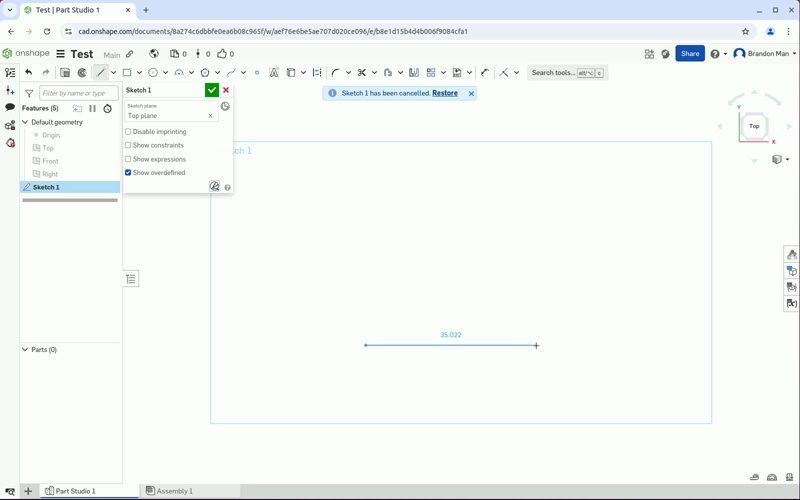
key_up(shift)
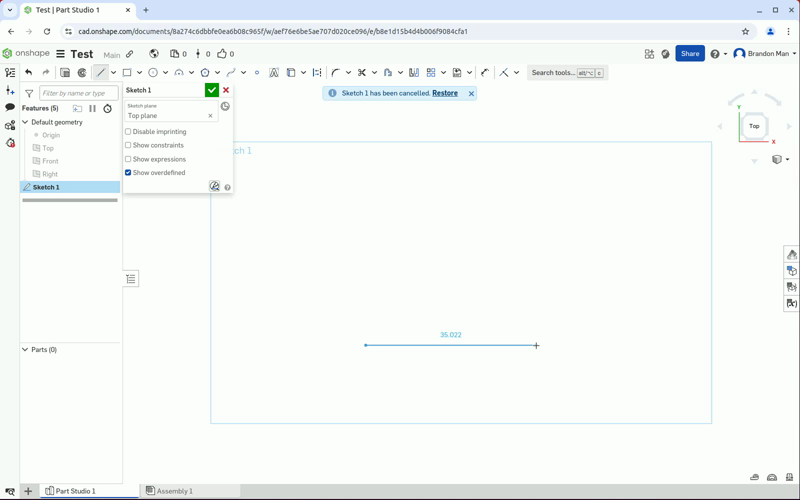
key_down(shift)
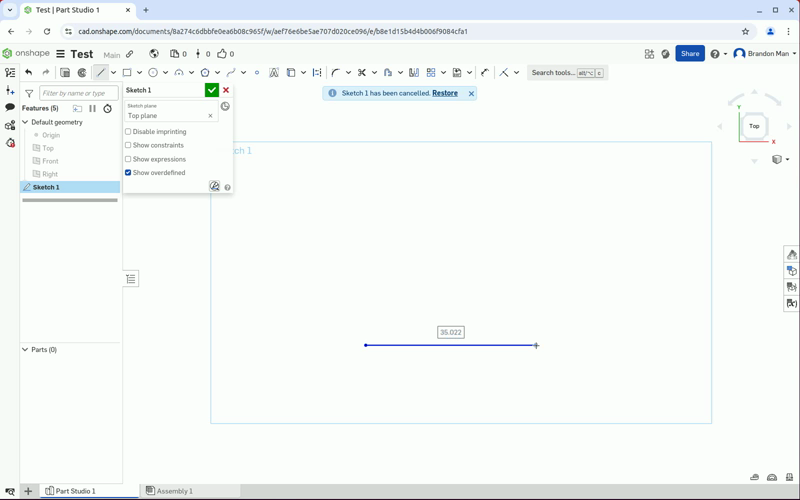
mouse_move(536, 228)
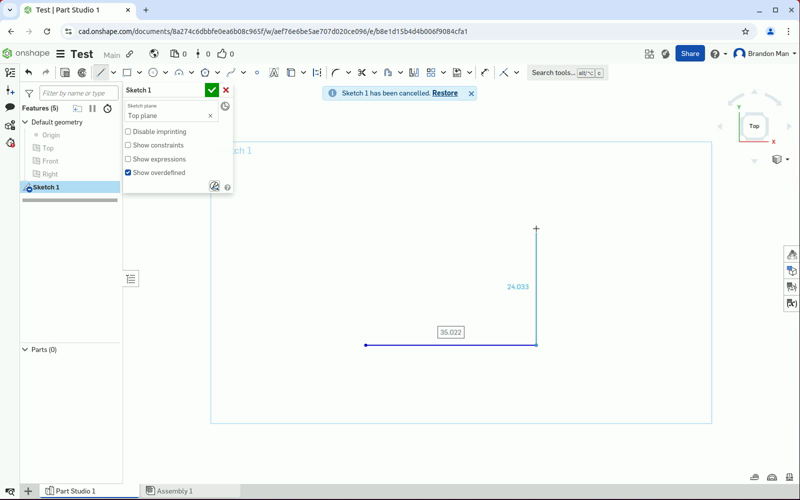
click(536, 228)
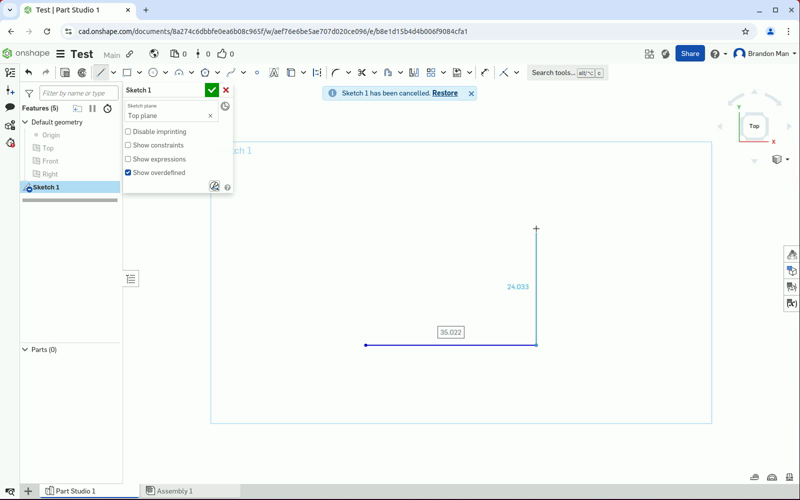
key_up(shift)
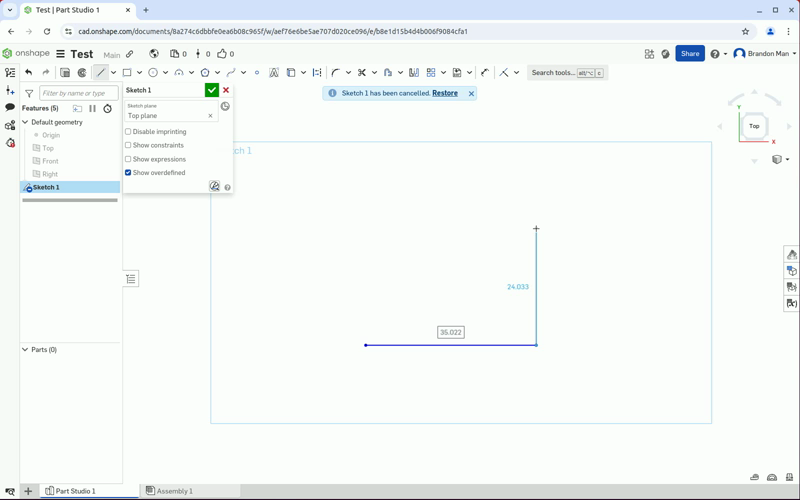
key_down(shift)
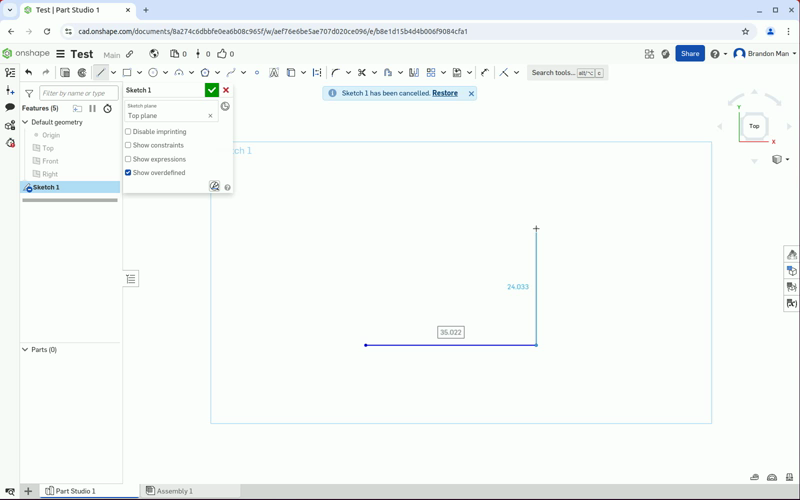
mouse_move(365, 228)
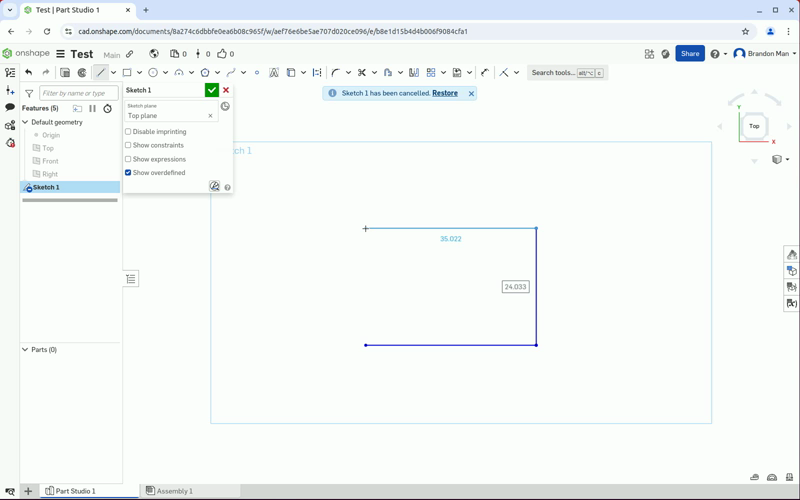
click(365, 228)
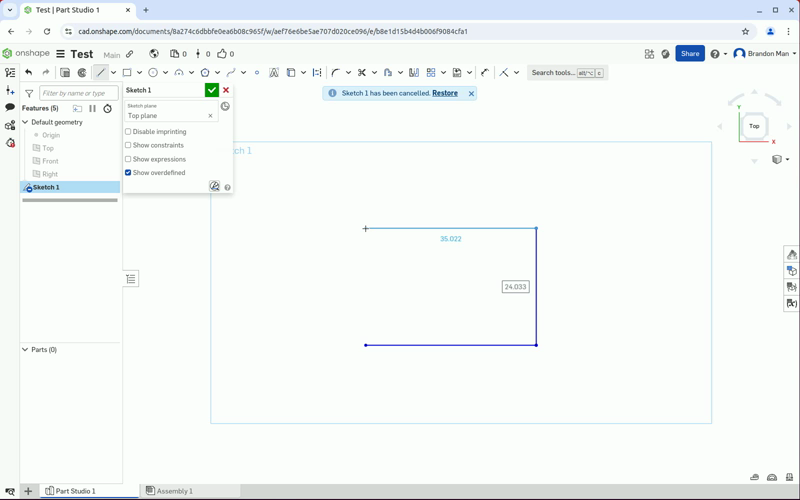
key_up(shift)
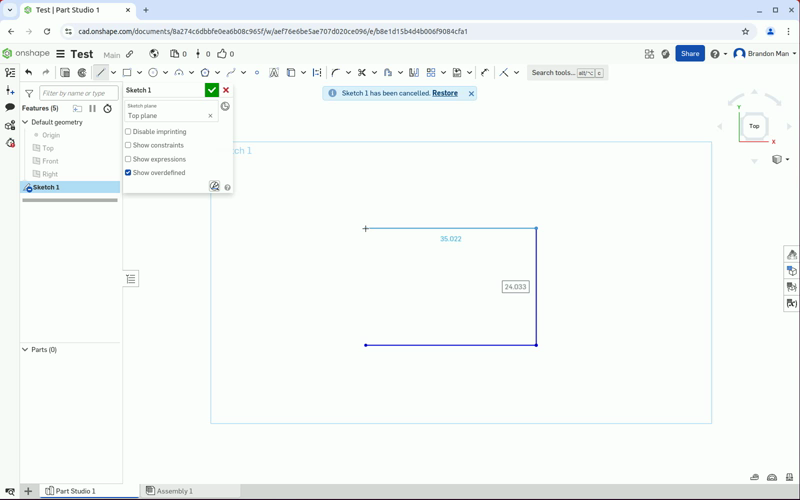
key_down(shift)
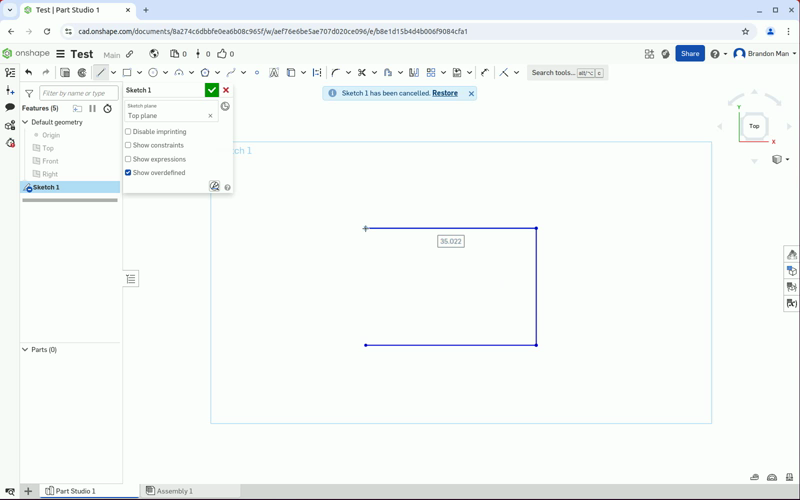
mouse_move(365, 345)
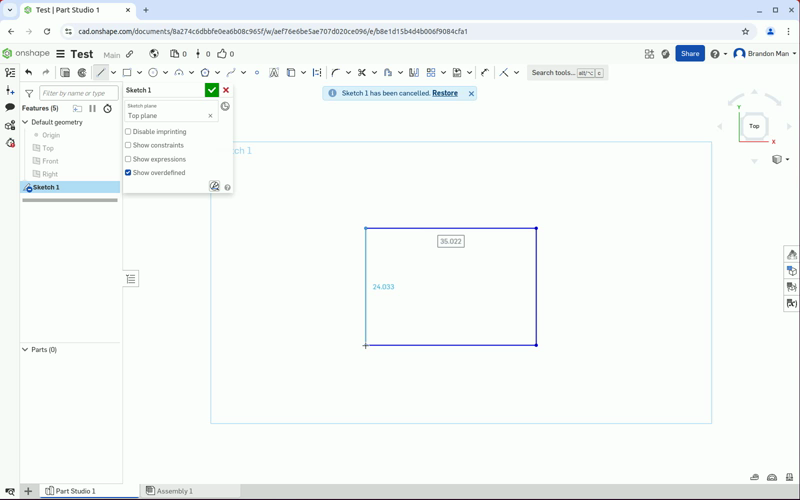
key_up(shift)
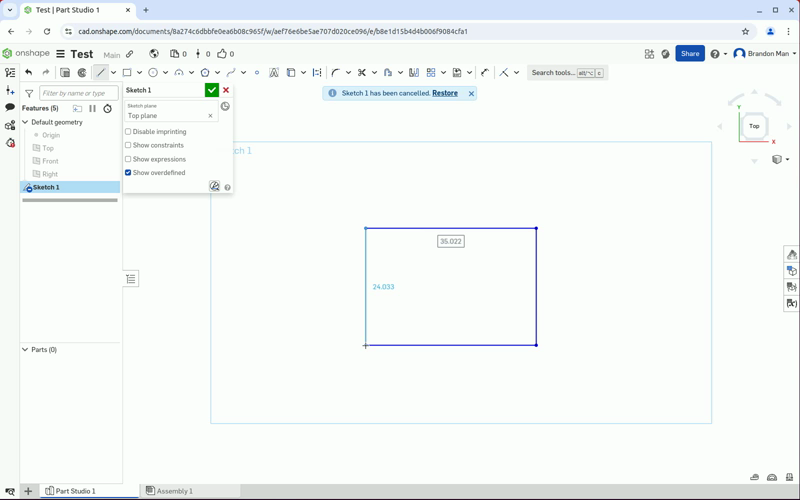
click(365, 345)
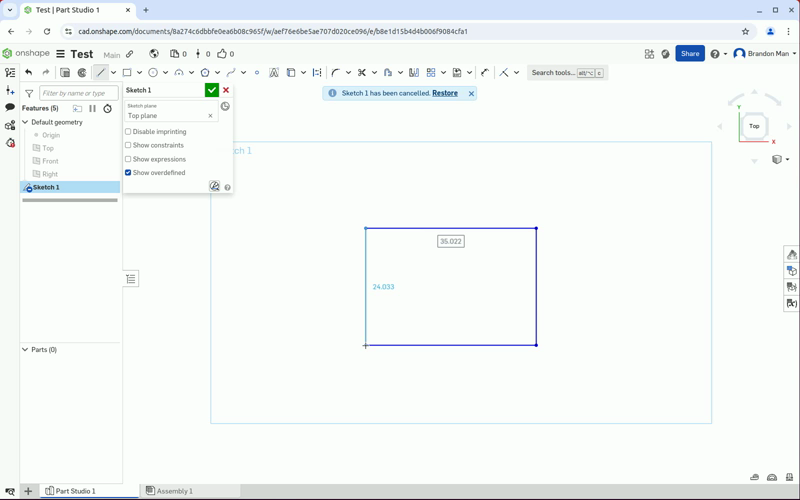
key(esc)
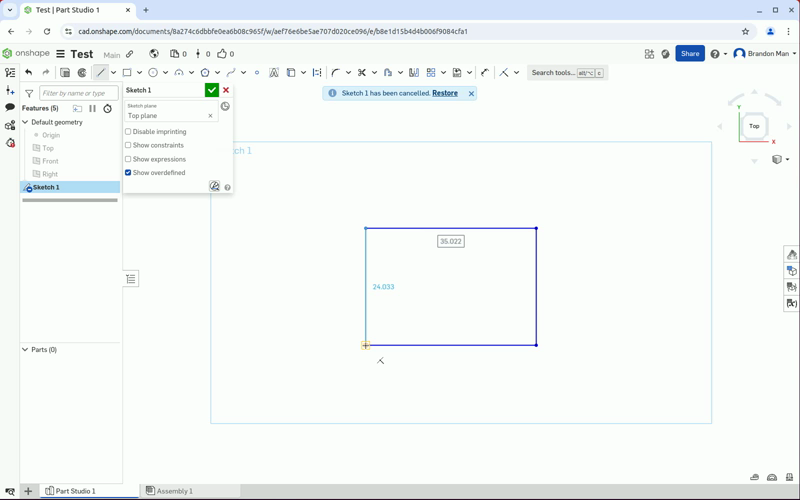
key(l)
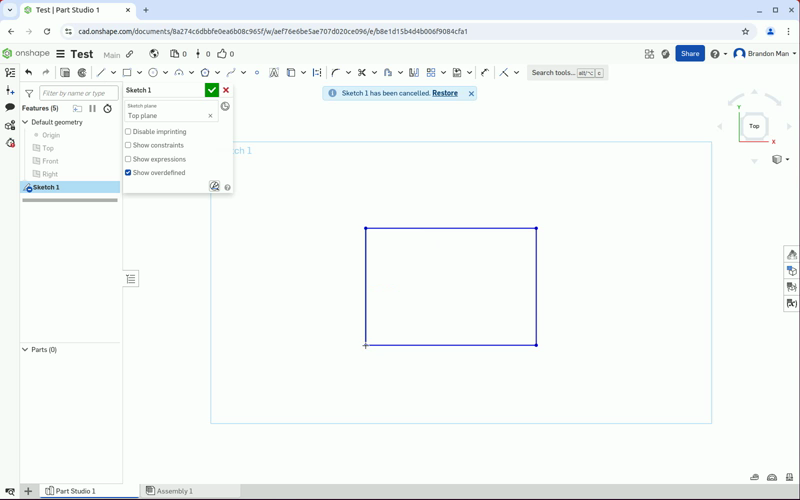
key_down(shift)
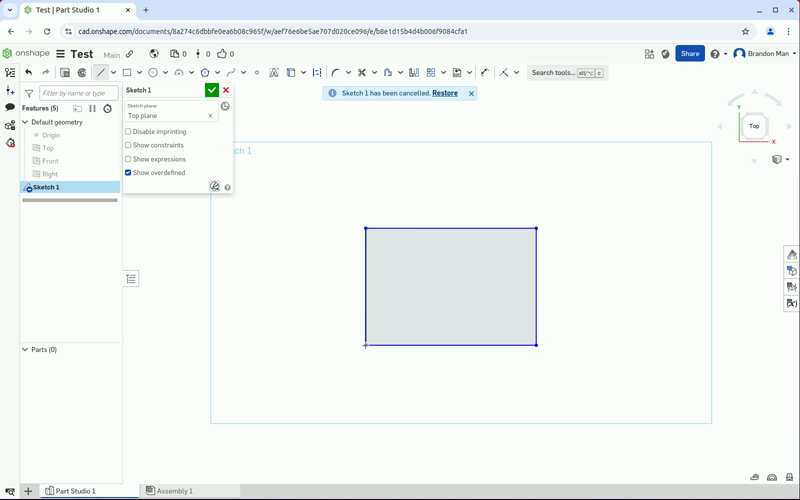
mouse_move(371, 339)
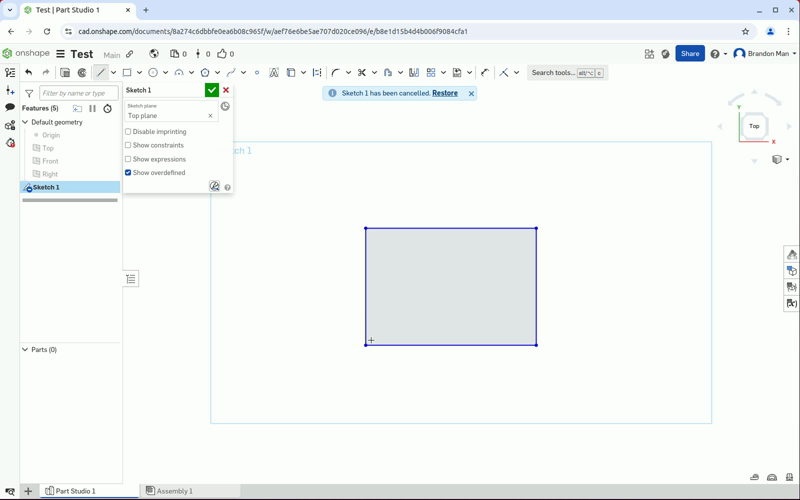
click(371, 339)
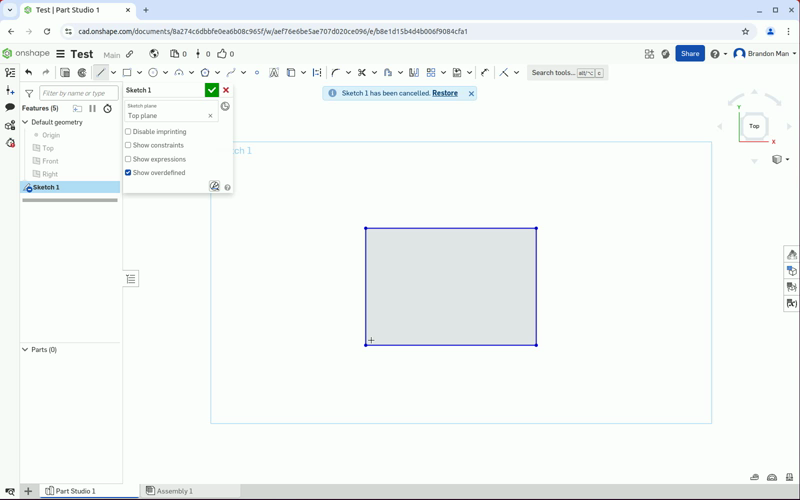
key_up(shift)
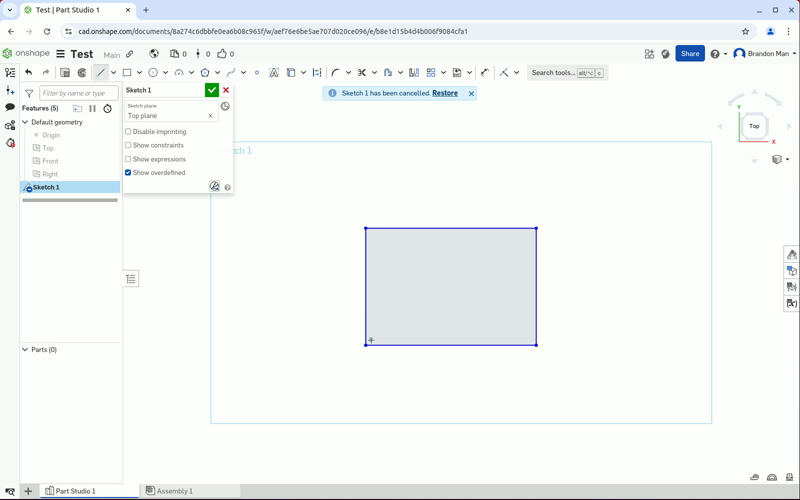
key_down(shift)
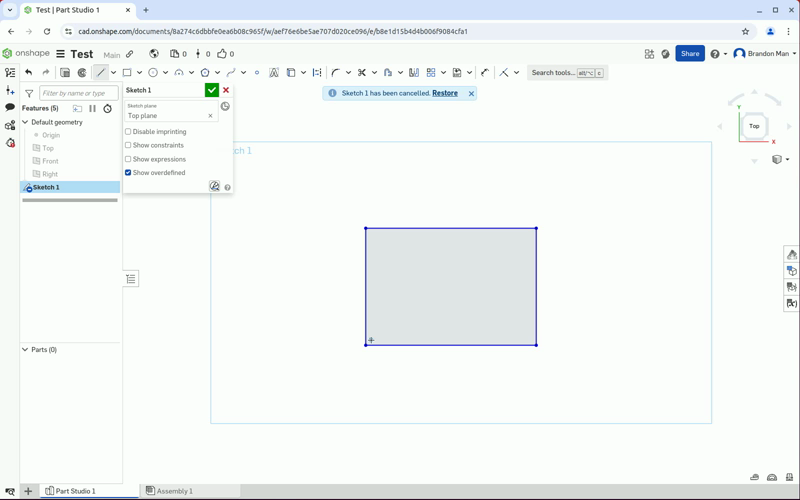
mouse_move(531, 339)
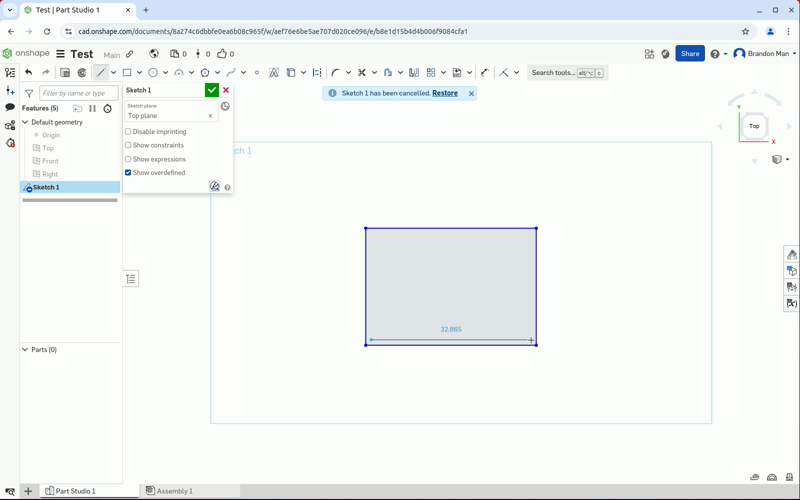
click(531, 339)
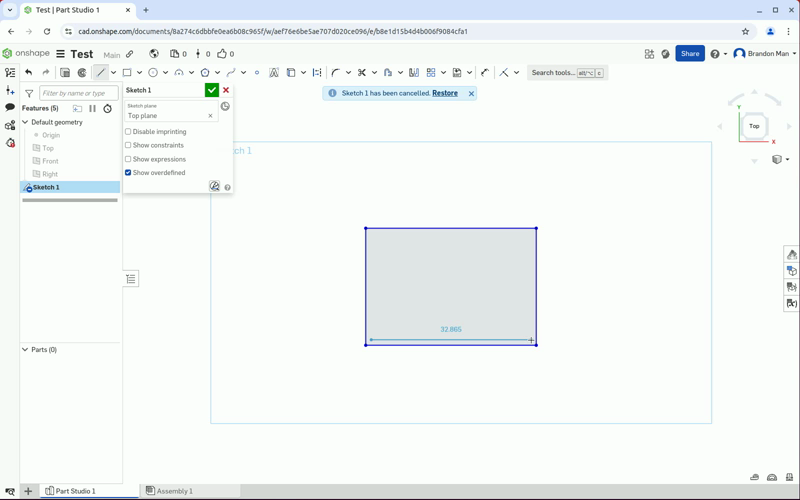
key_up(shift)
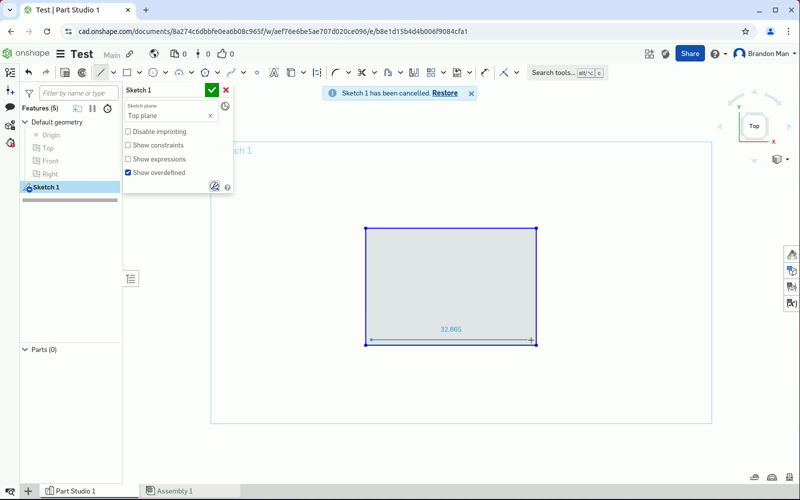
key_down(shift)
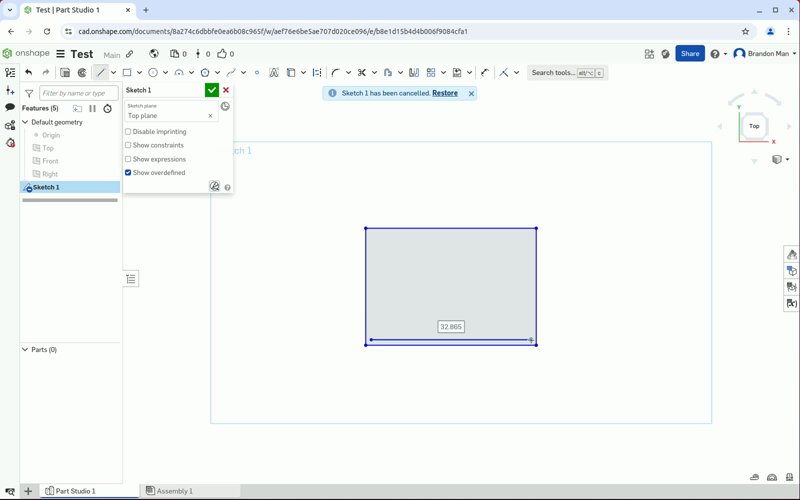
mouse_move(531, 233)
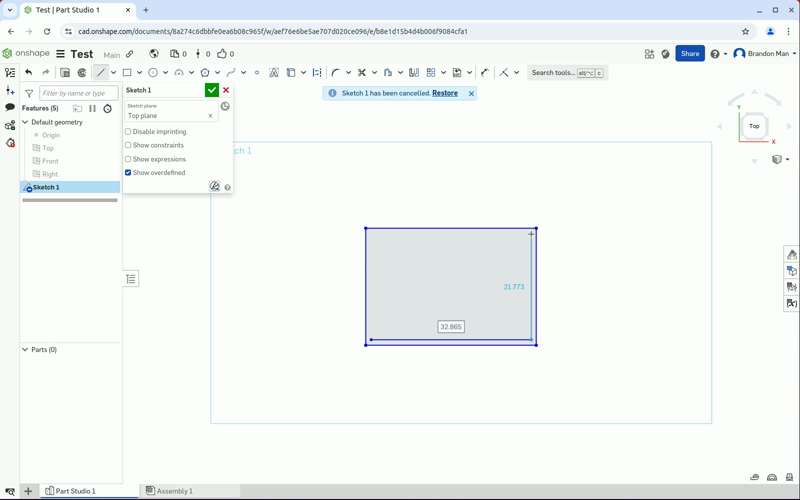
click(531, 233)
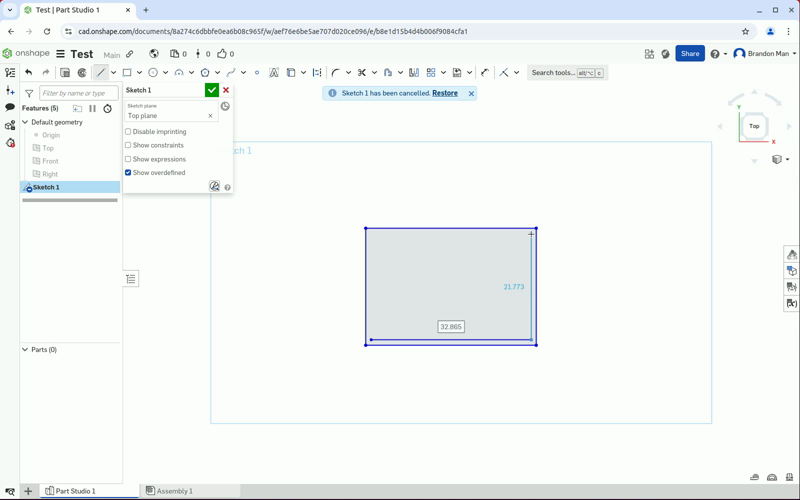
key_up(shift)
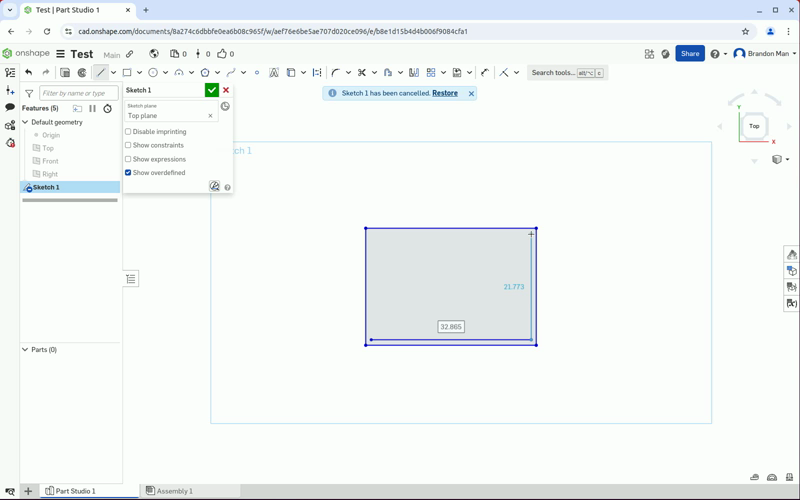
key_down(shift)
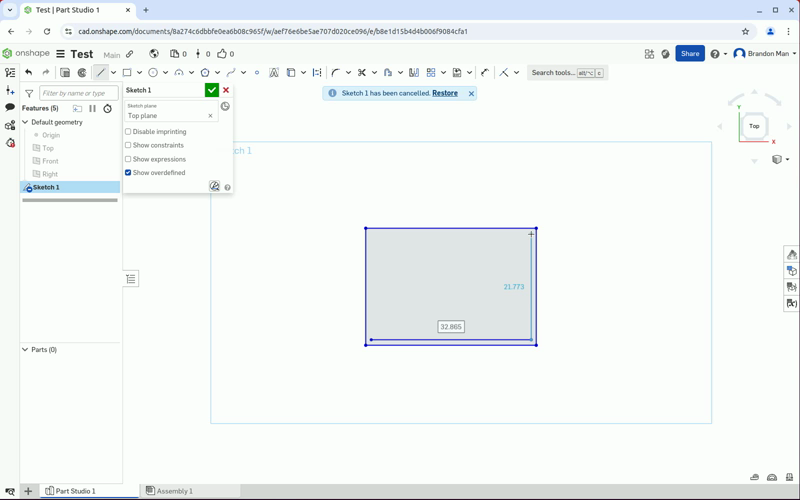
mouse_move(371, 233)
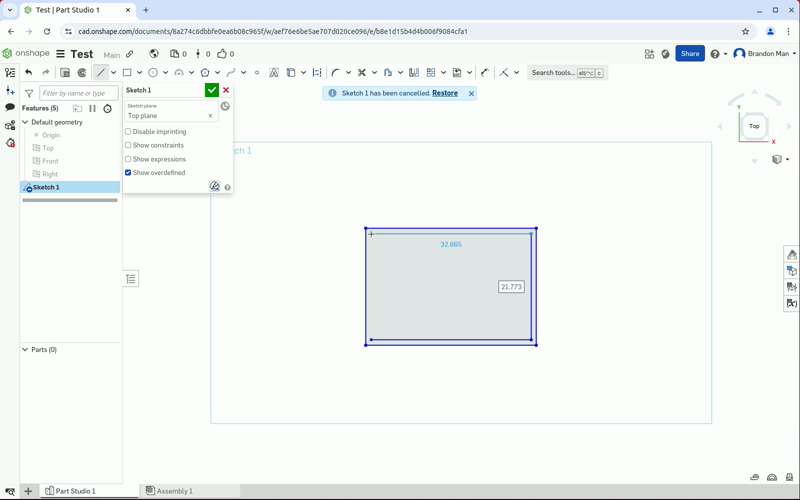
click(371, 233)
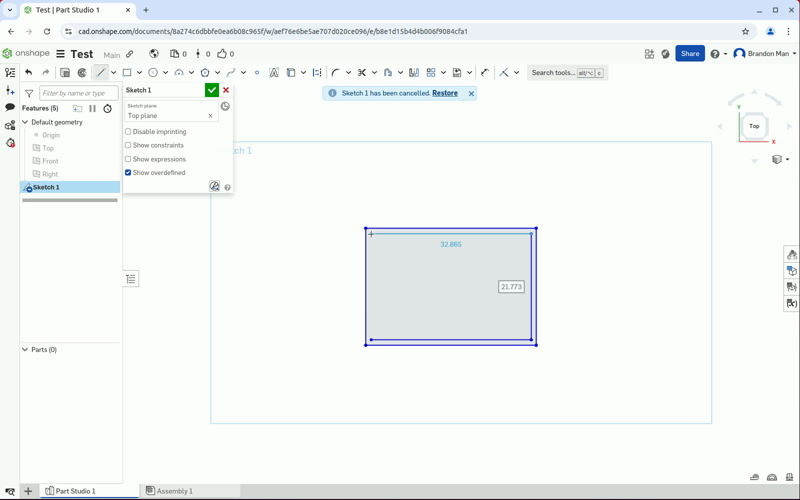
key_up(shift)
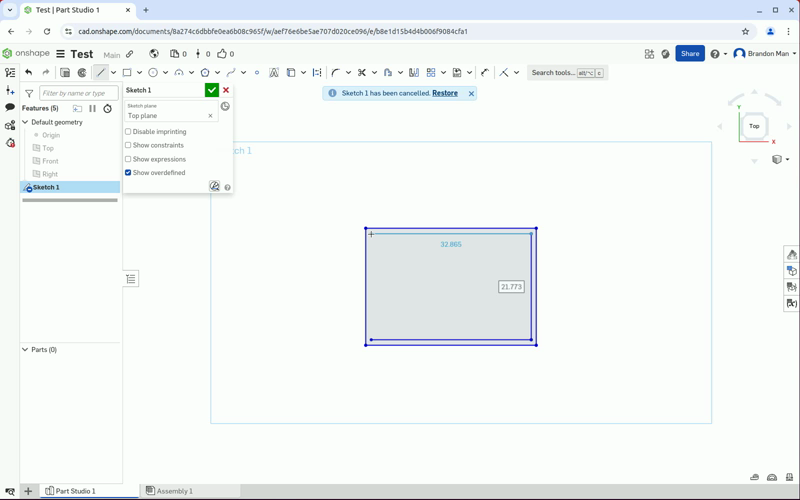
key_down(shift)
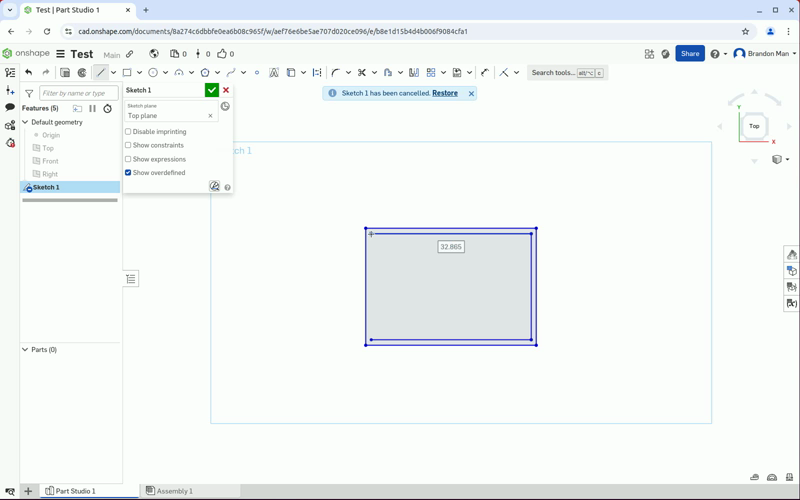
mouse_move(371, 339)
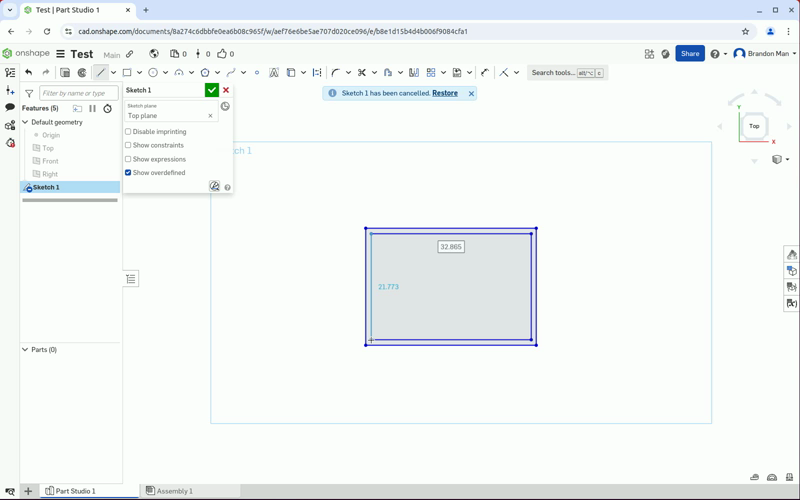
key_up(shift)
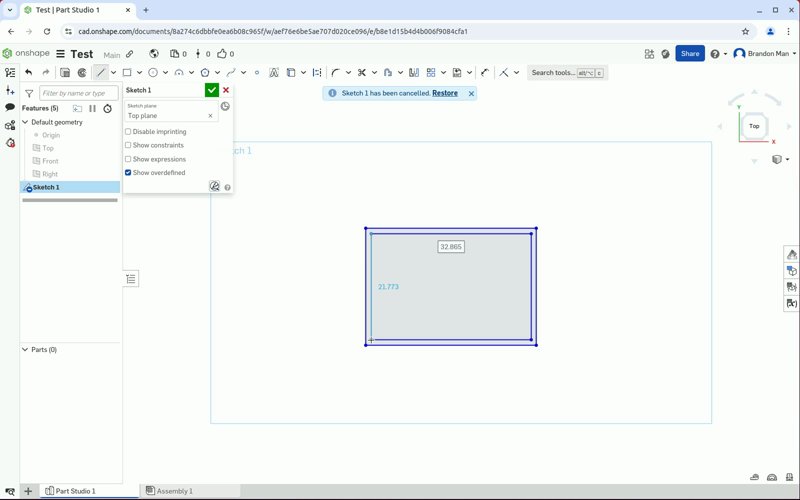
click(371, 339)
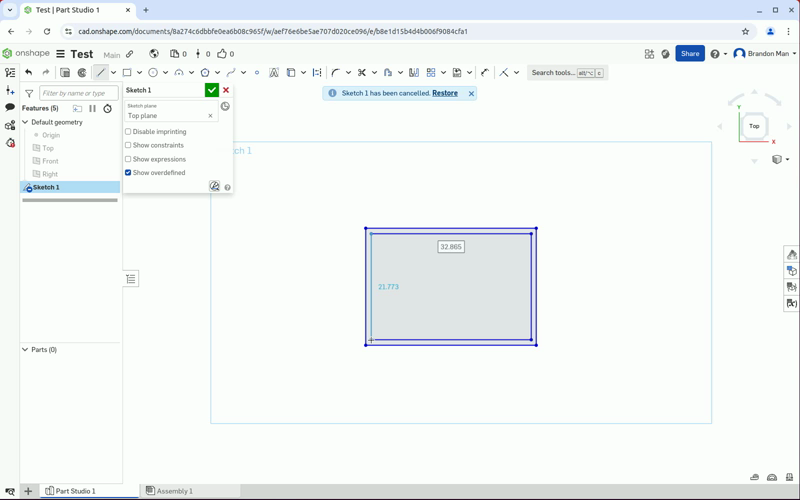
key(esc)
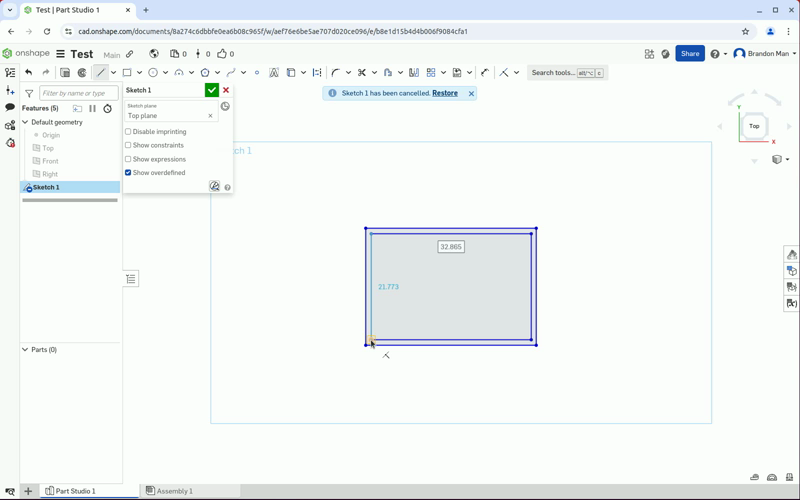
mouse_move(368, 302)
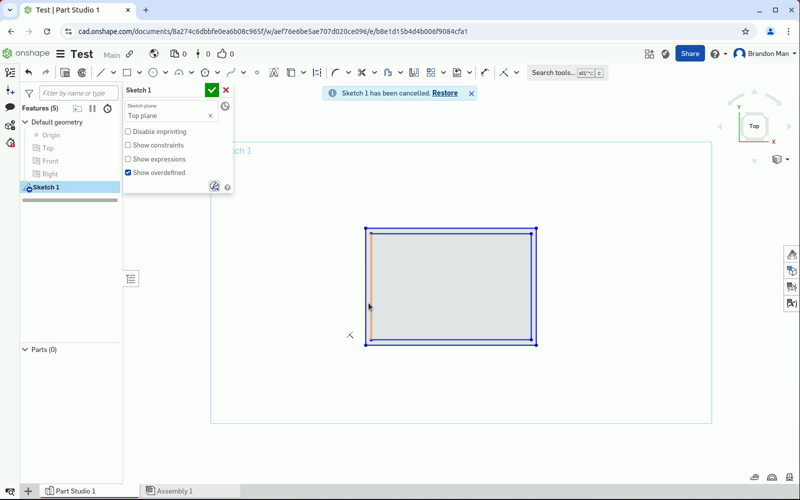
click(368, 302)
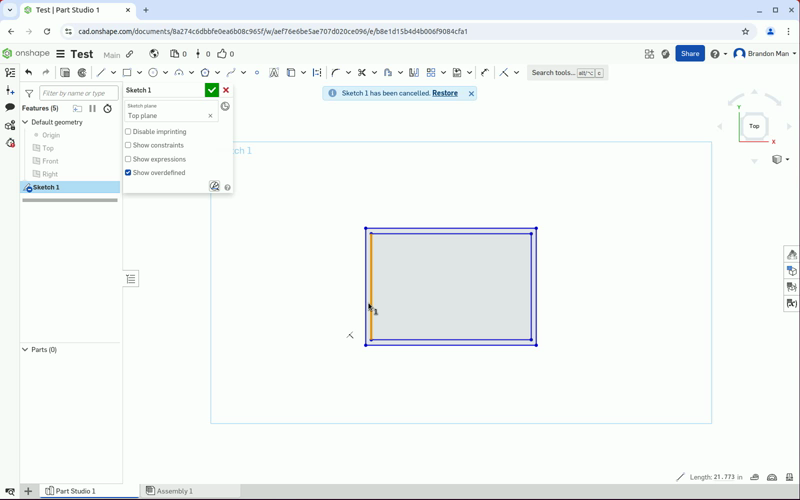
mouse_move(73, 352)
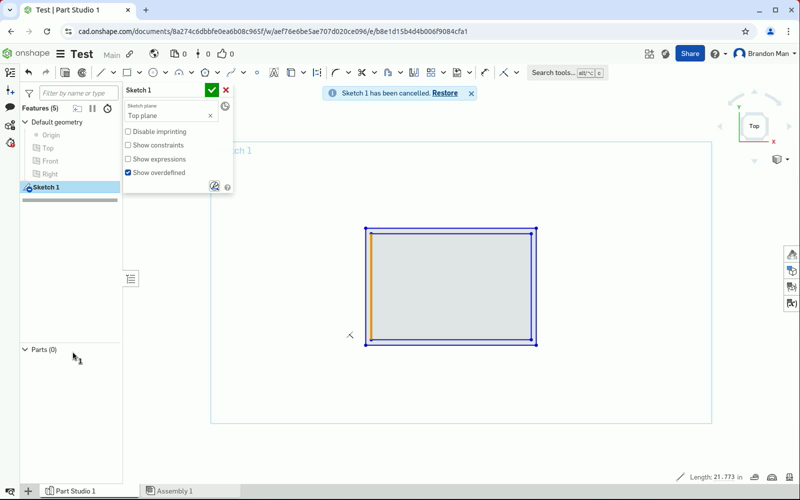
key(shift+y)
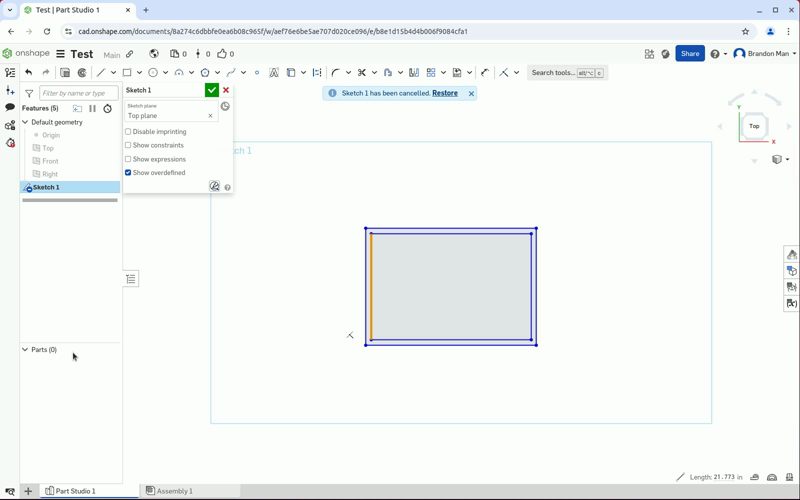
key(shift+e)
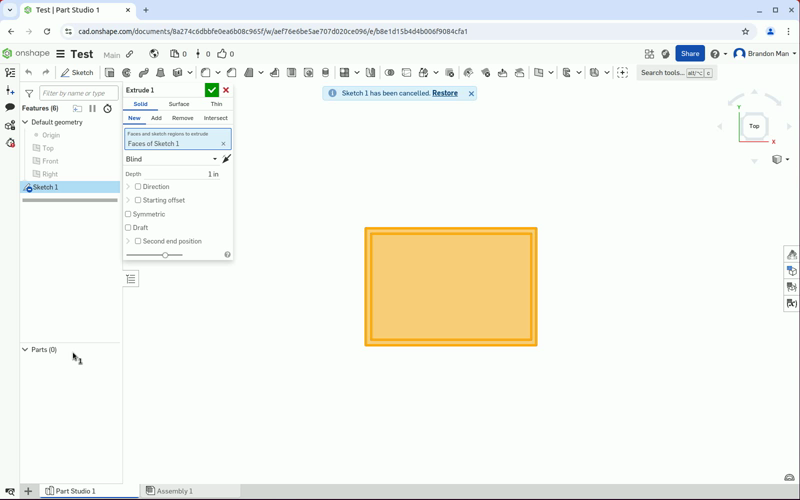
mouse_move(143, 106)
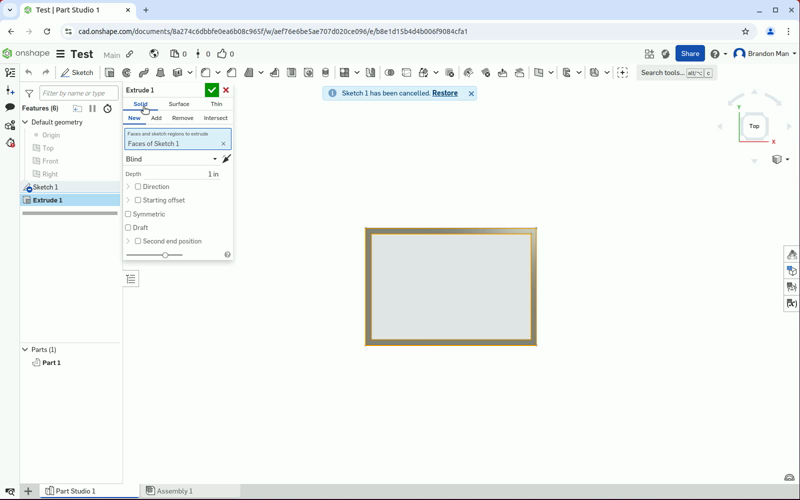
click(143, 106)
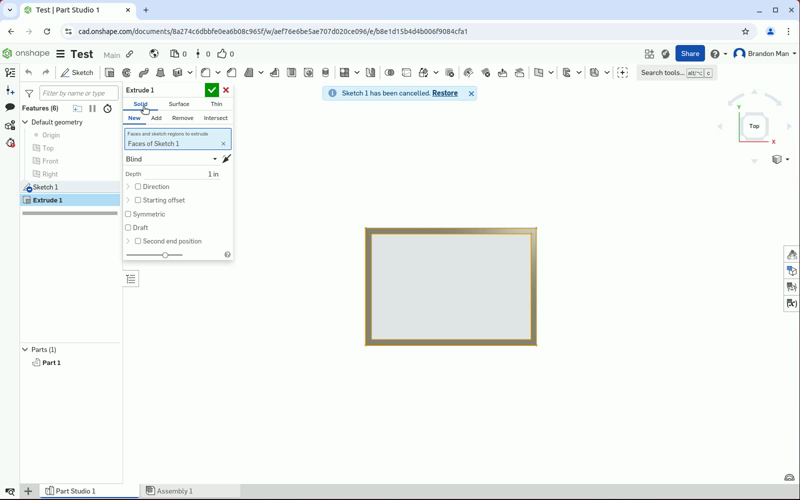
mouse_move(137, 120)
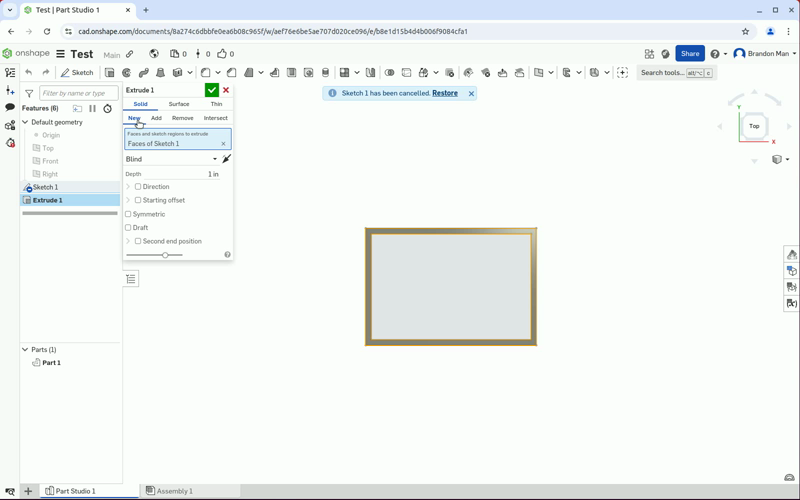
click(137, 120)
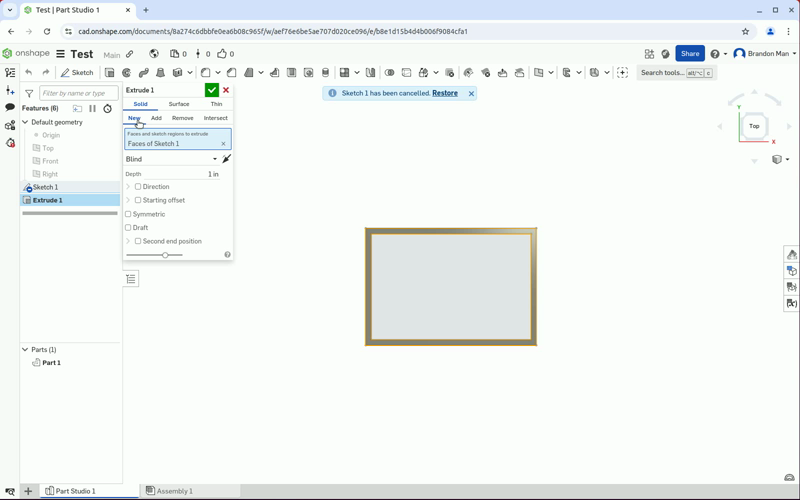
key(tab, 4)
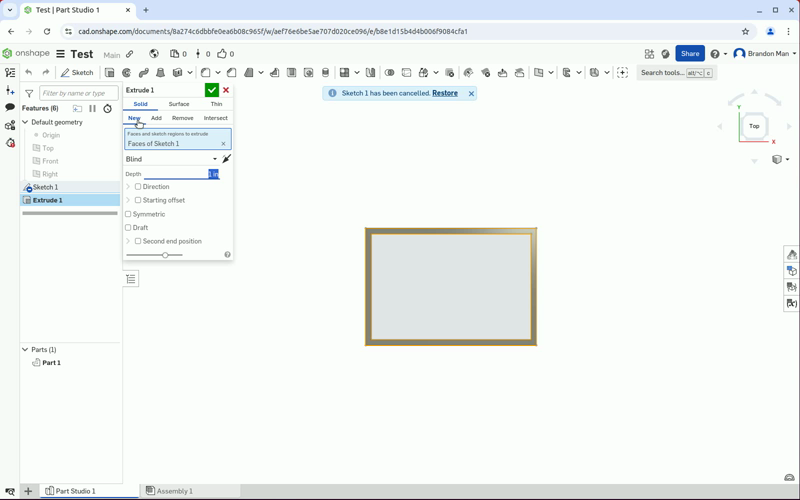
text(21.905)
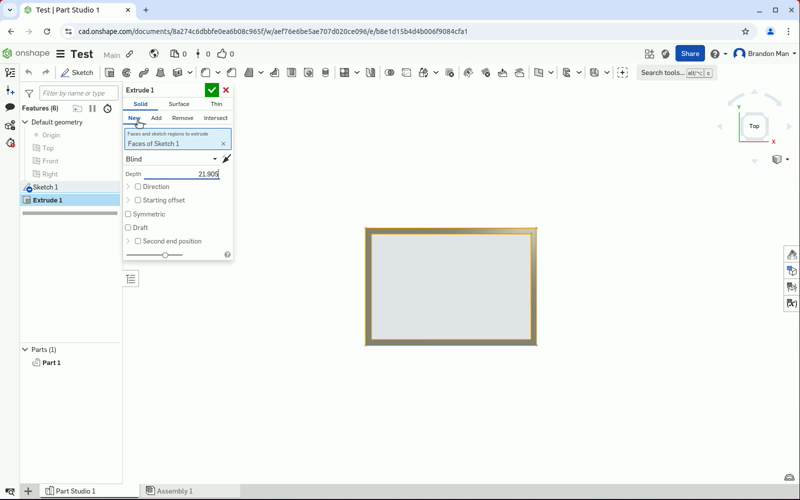
key(enter)
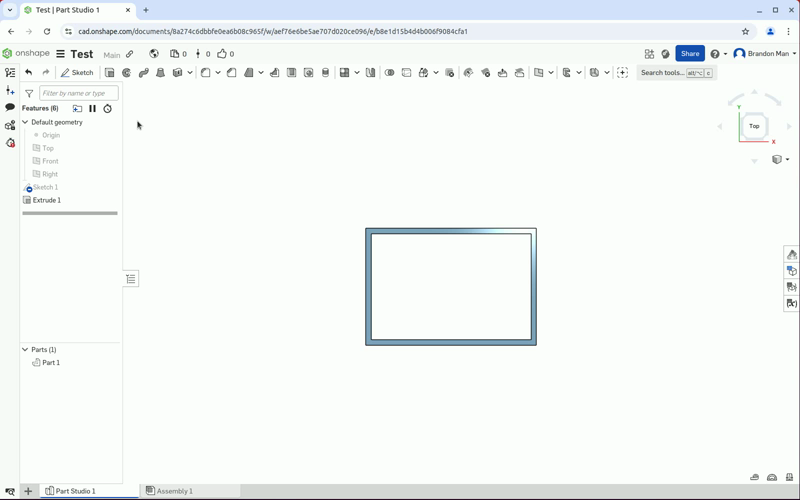
key(shift+h)
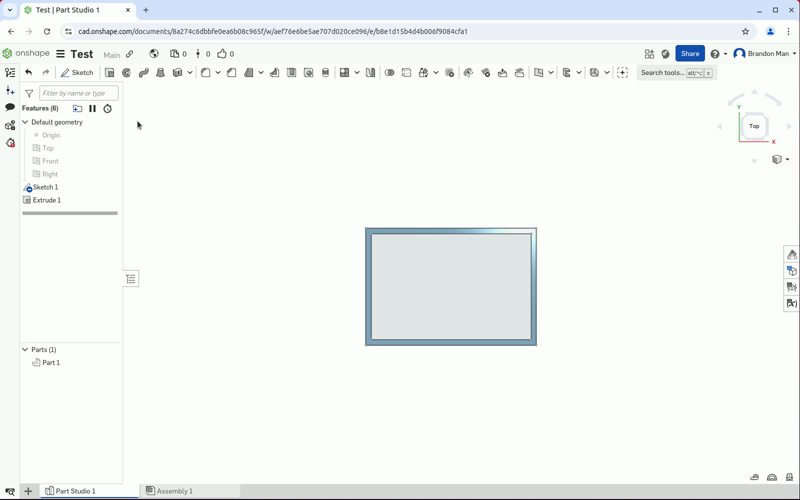
key(shift+h)
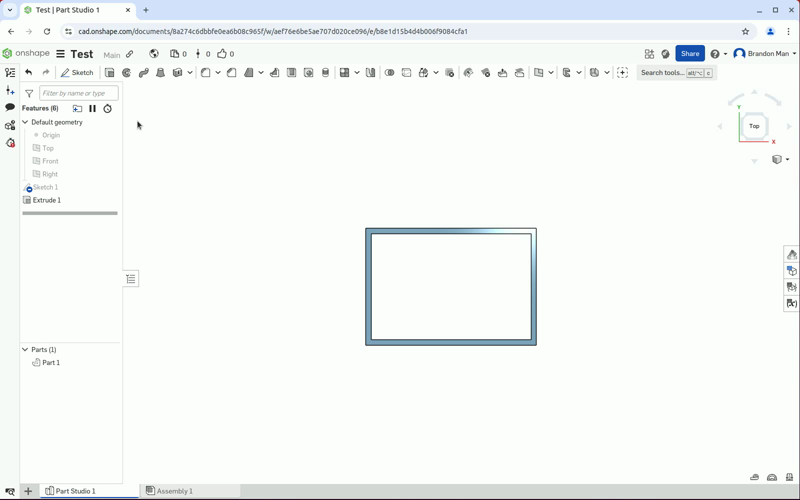
mouse_move(73, 189)
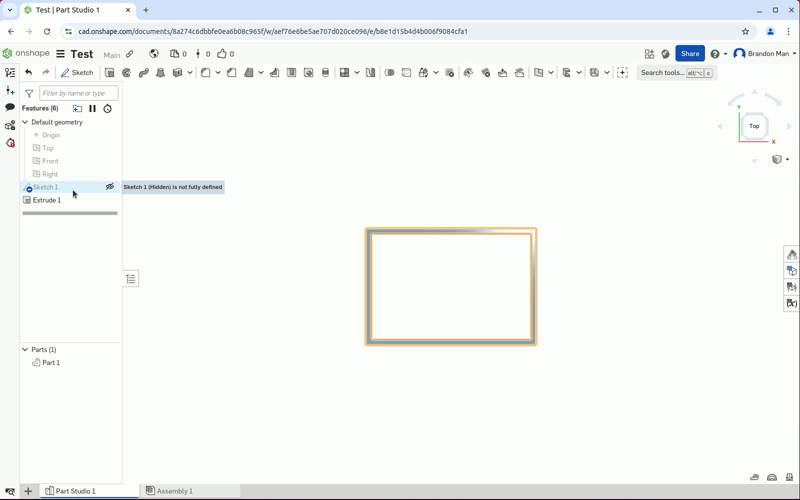
click(73, 189)
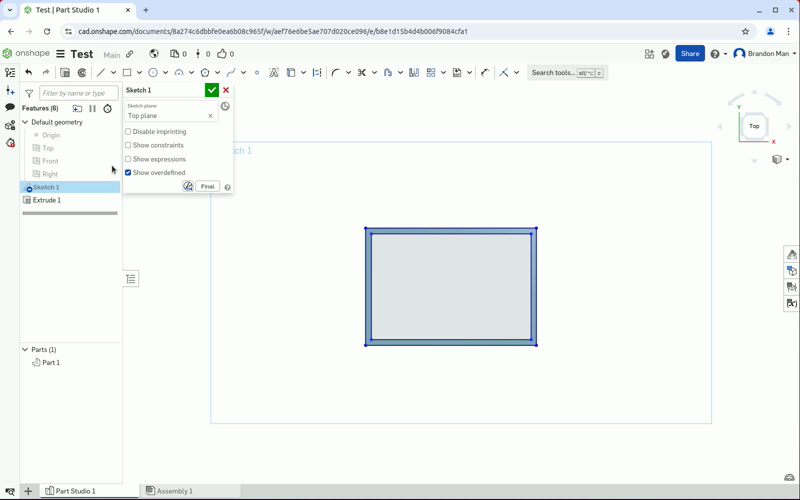
mouse_move(229, 92)
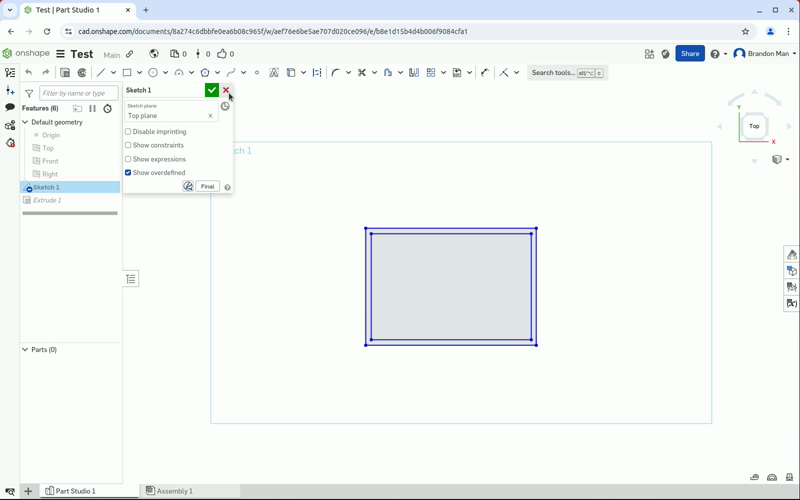
click(229, 92)
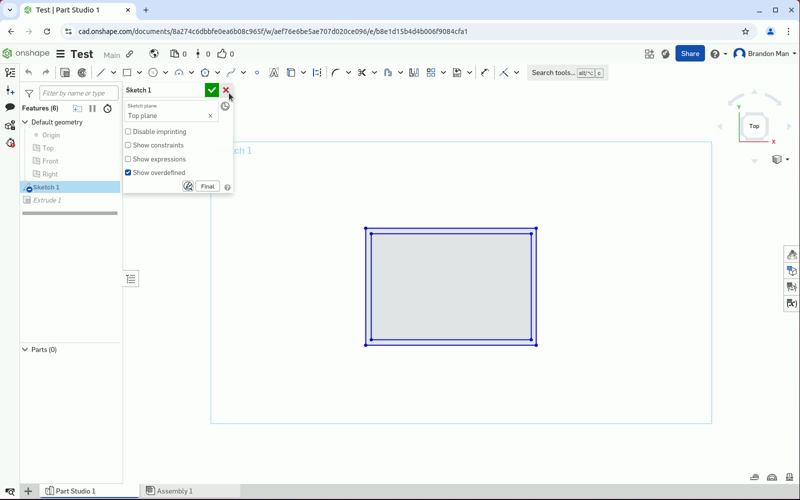
key(shift+s)
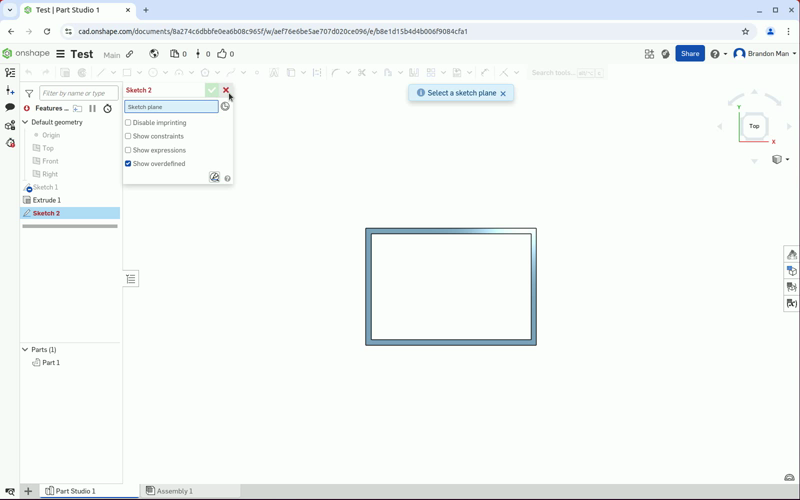
mouse_move(73, 150)
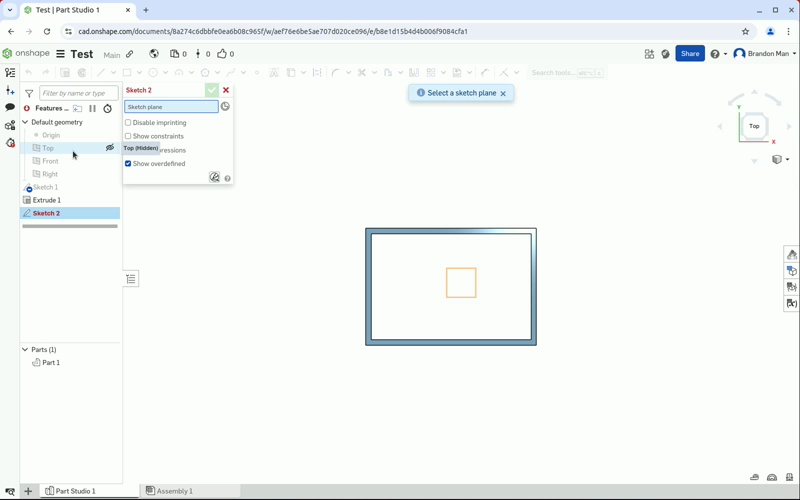
click(73, 150)
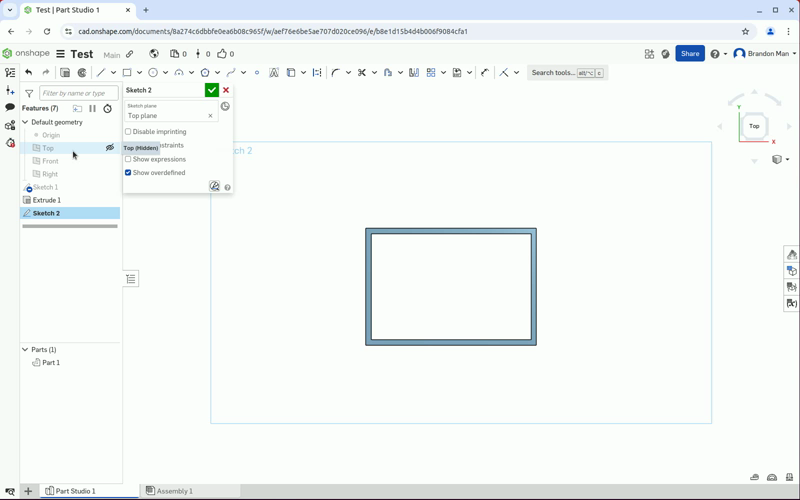
mouse_move(73, 352)
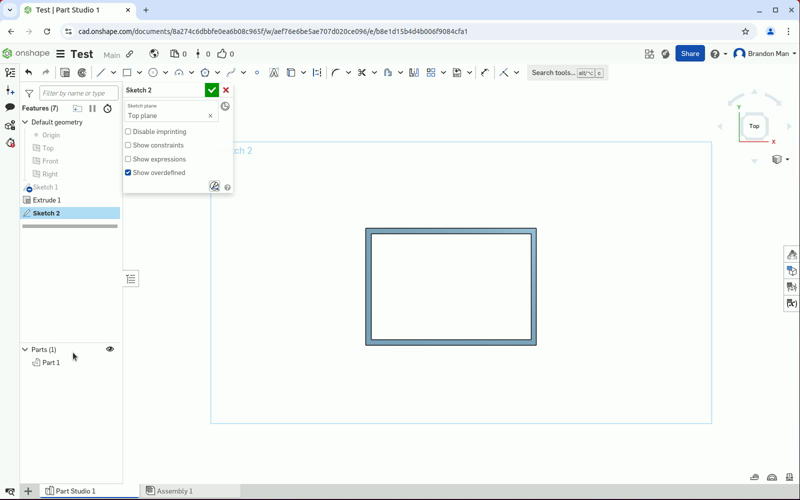
key(y)
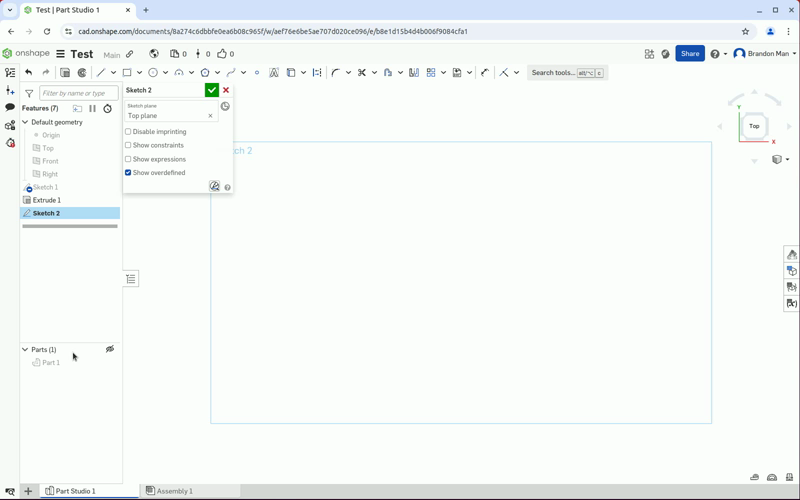
key(l)
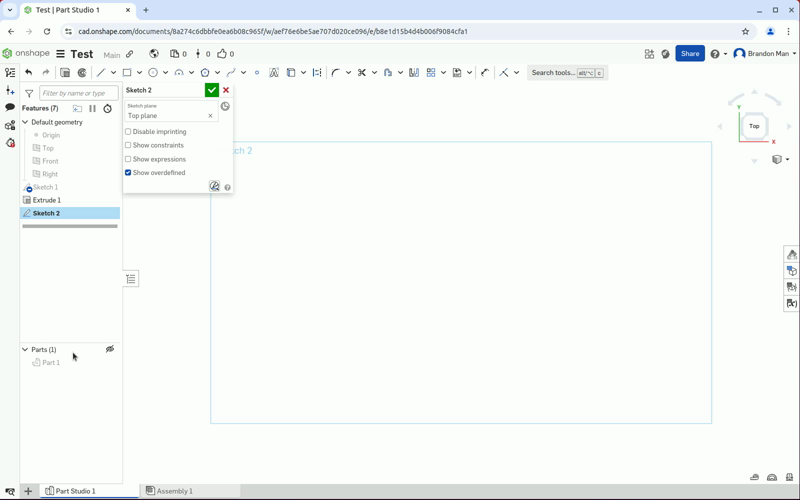
key_down(shift)
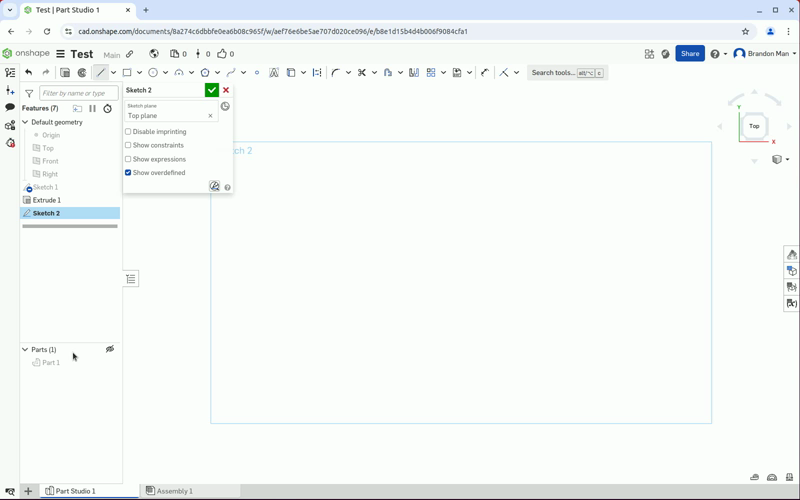
mouse_move(365, 345)
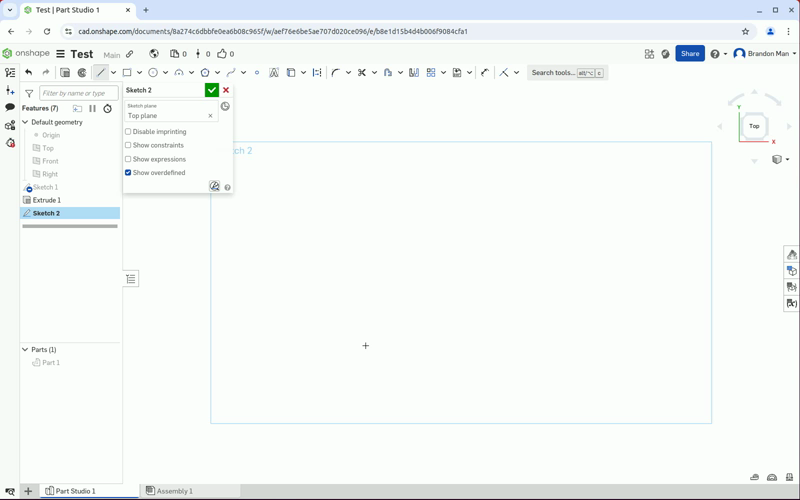
click(365, 345)
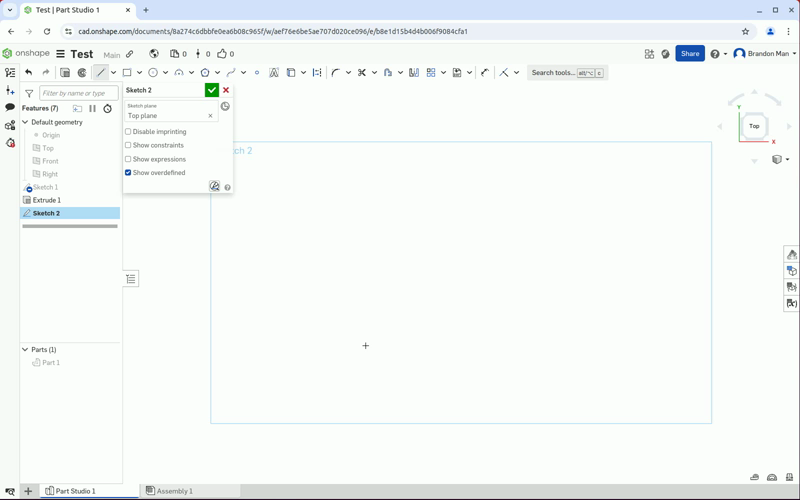
key_up(shift)
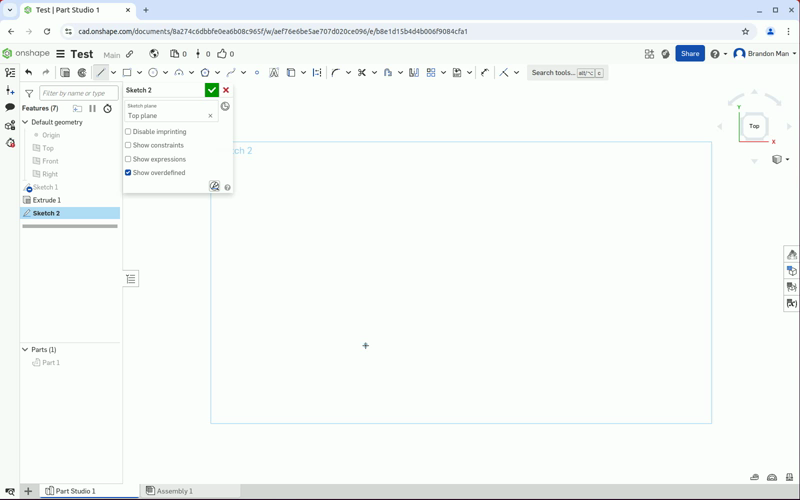
key_down(shift)
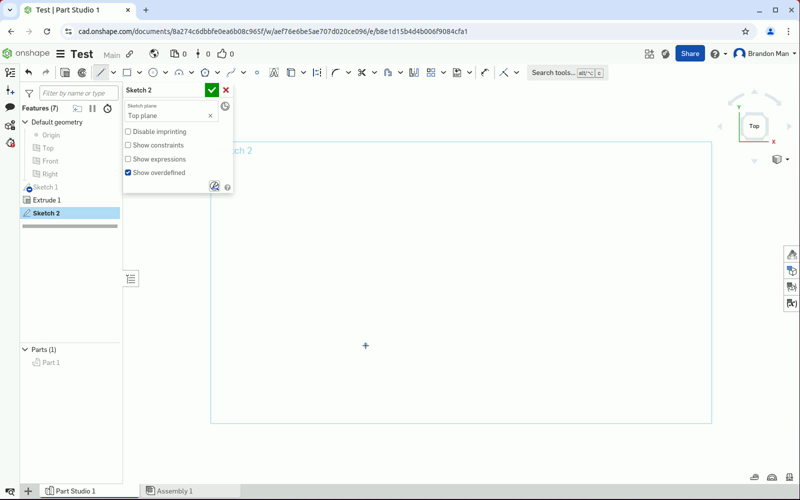
mouse_move(536, 345)
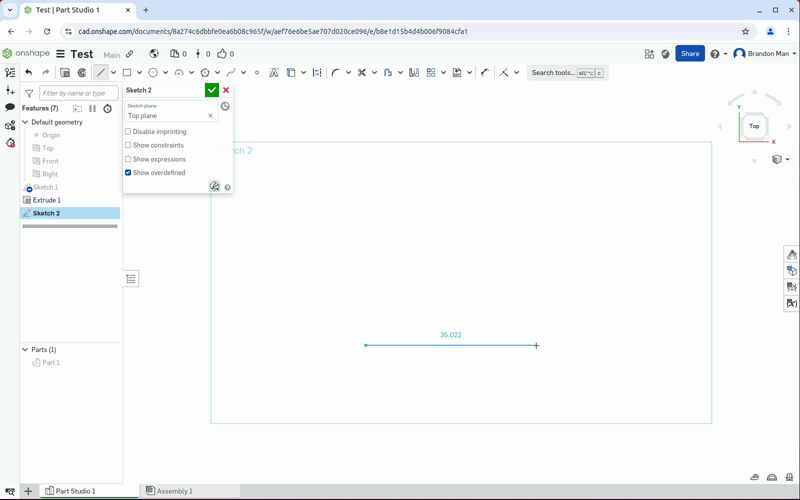
click(536, 345)
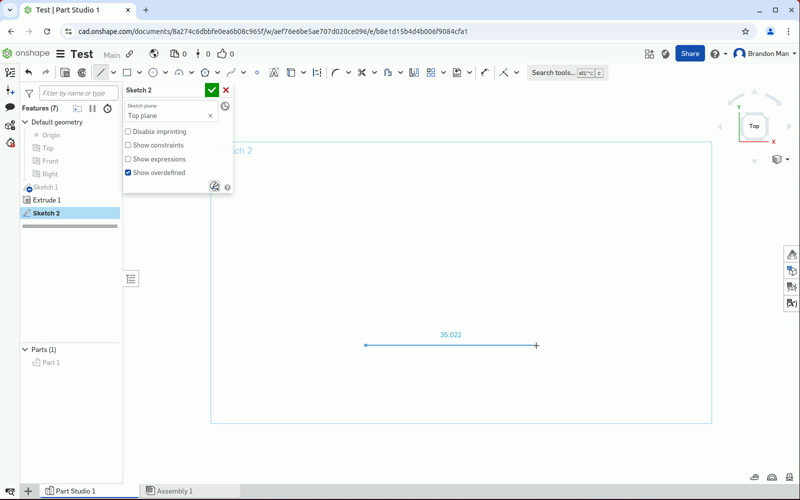
key_up(shift)
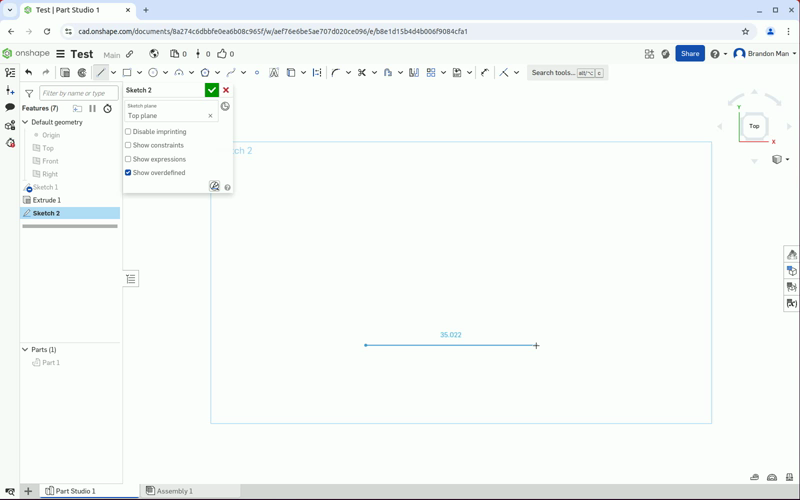
key_down(shift)
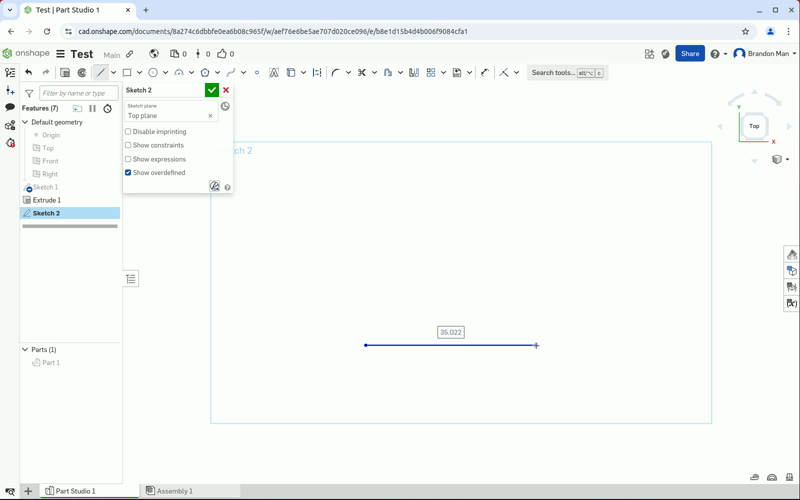
mouse_move(536, 228)
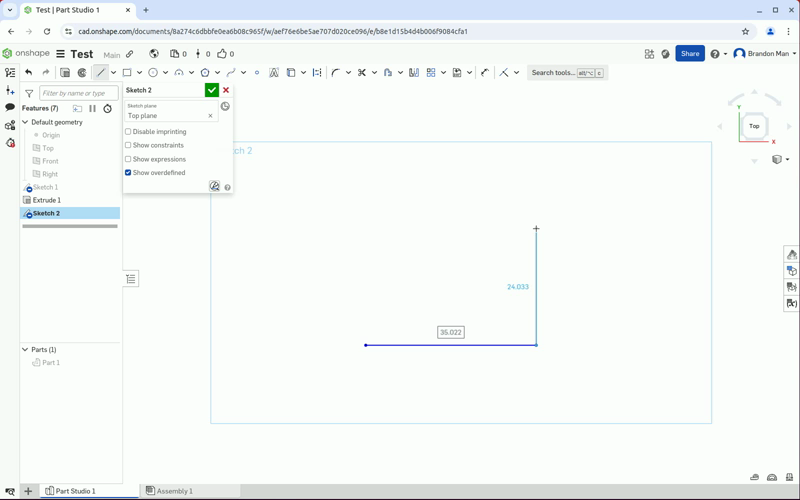
click(536, 228)
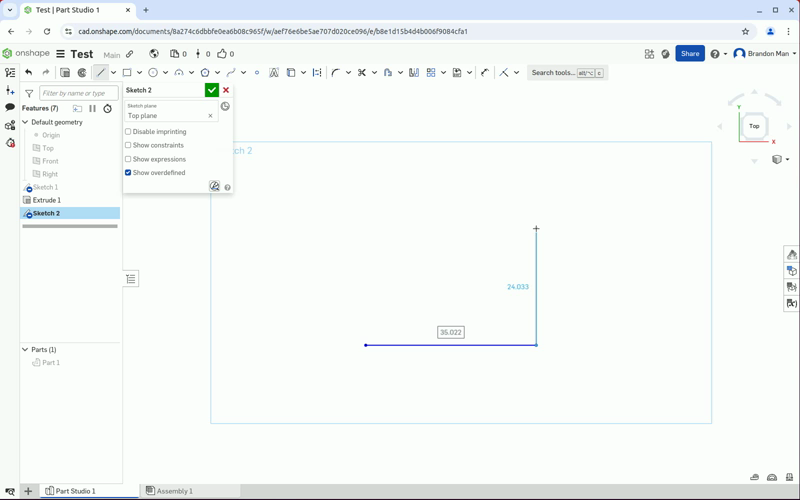
key_up(shift)
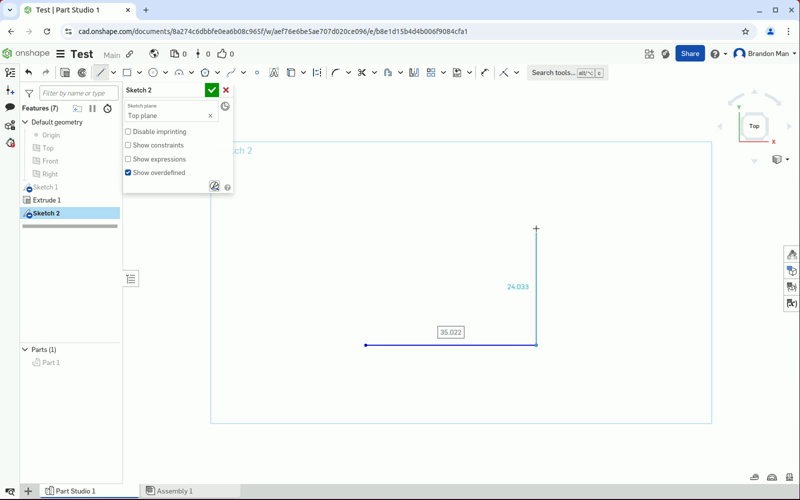
key_down(shift)
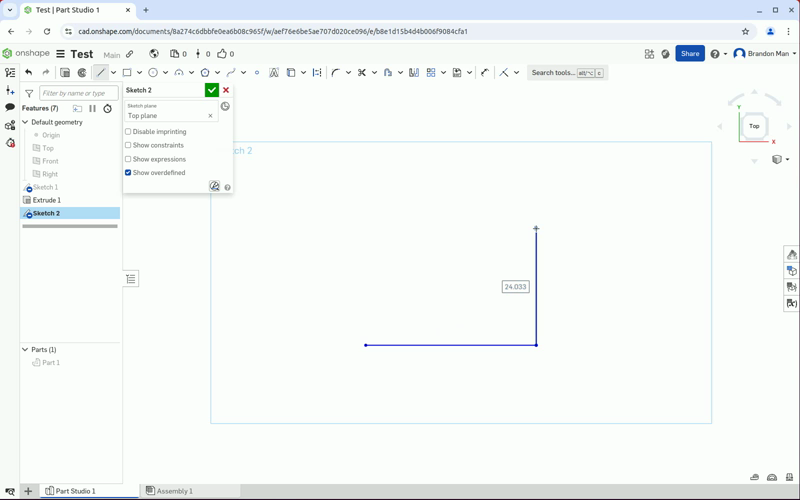
mouse_move(365, 228)
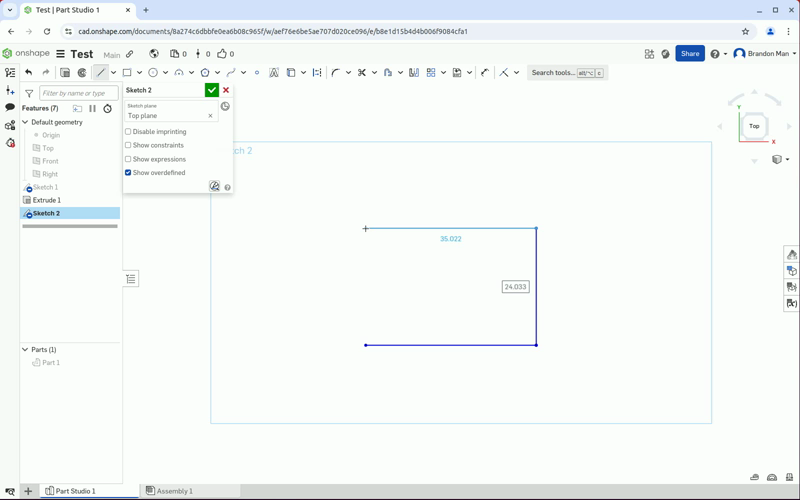
click(365, 228)
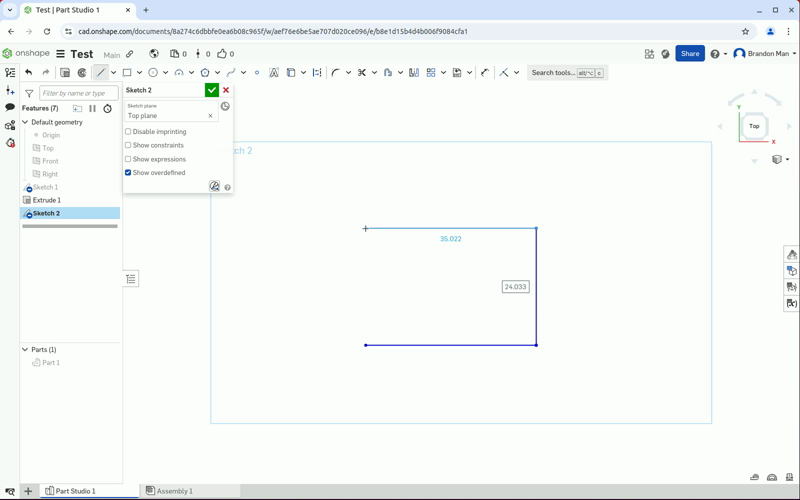
key_up(shift)
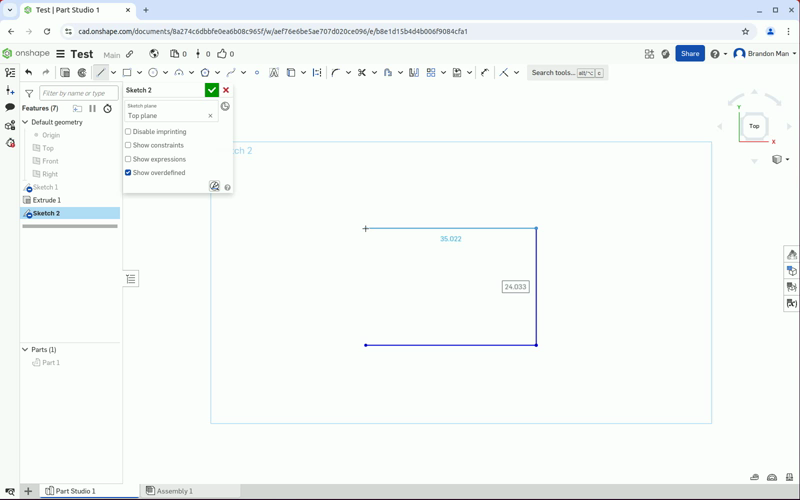
key_down(shift)
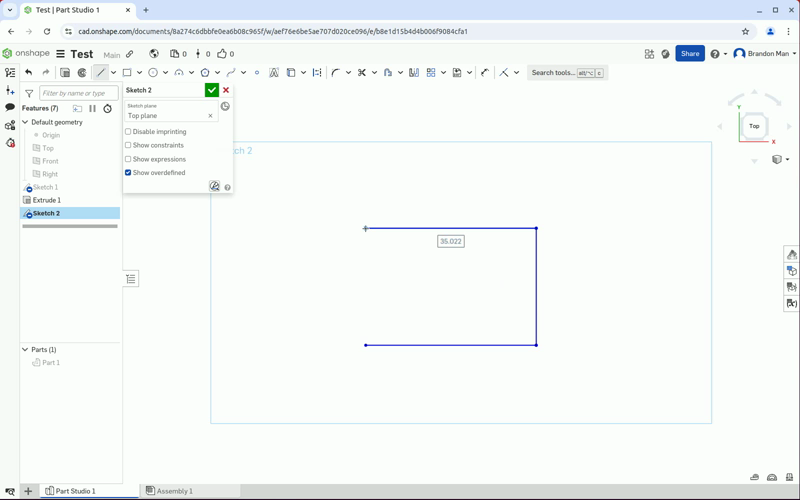
mouse_move(365, 345)
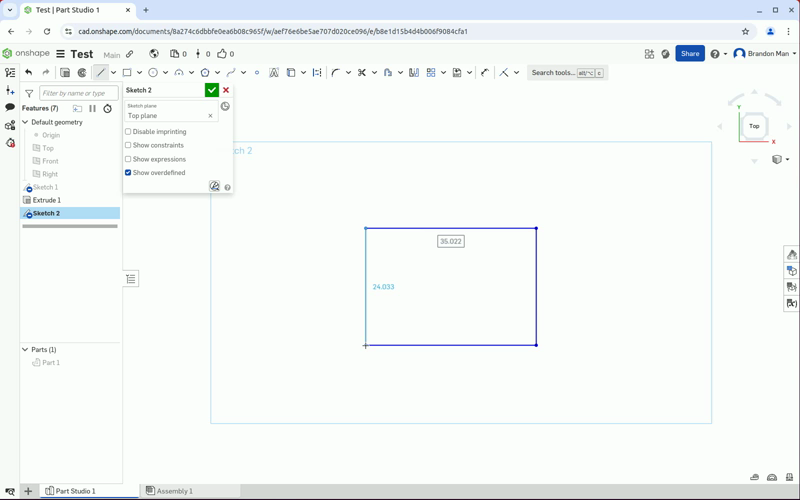
key_up(shift)
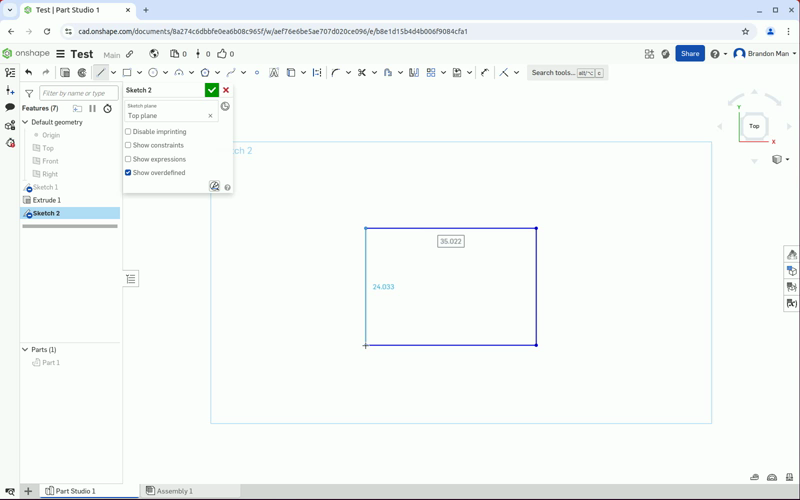
click(365, 345)
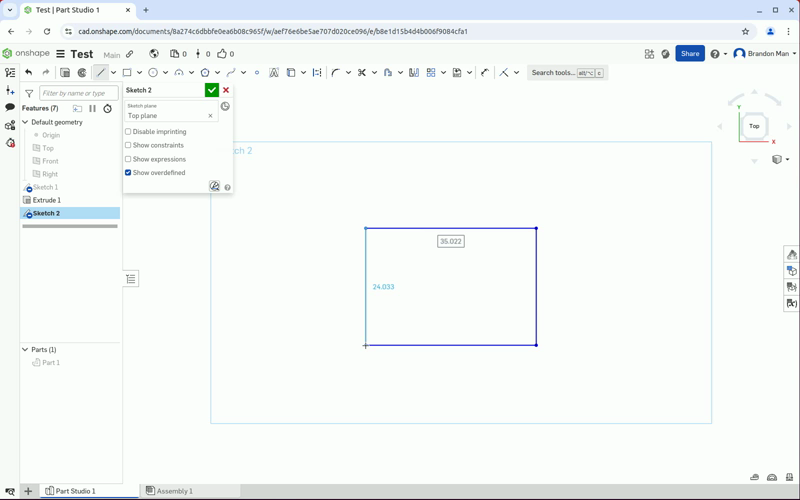
key(esc)
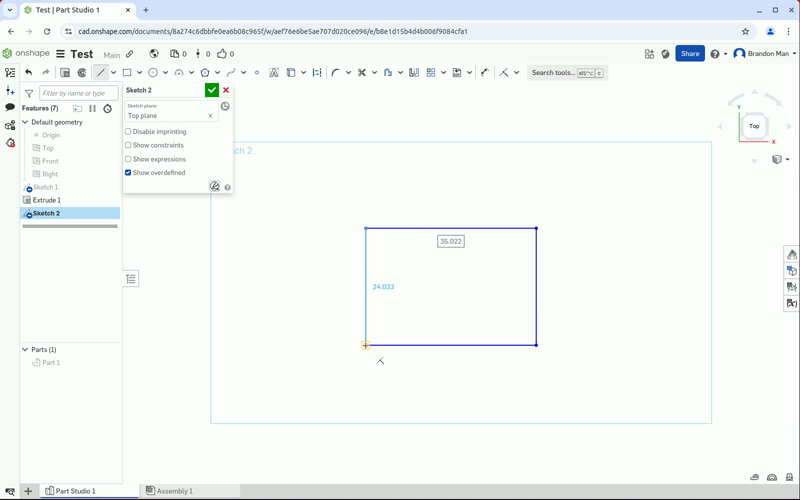
key(l)
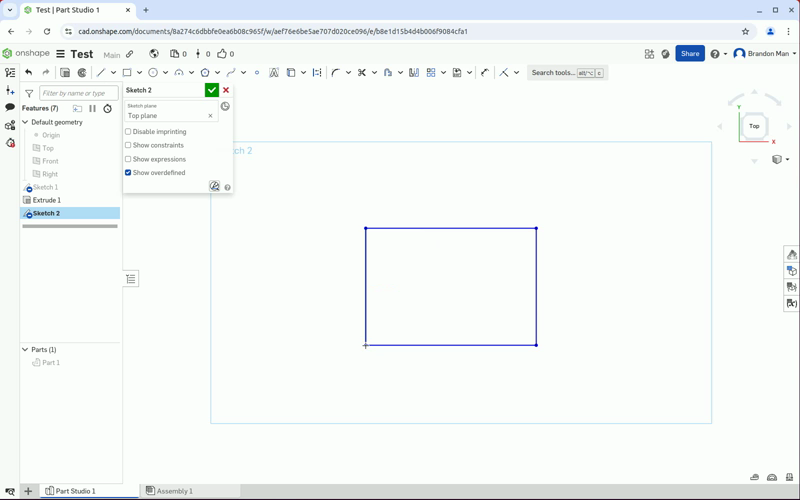
key_down(shift)
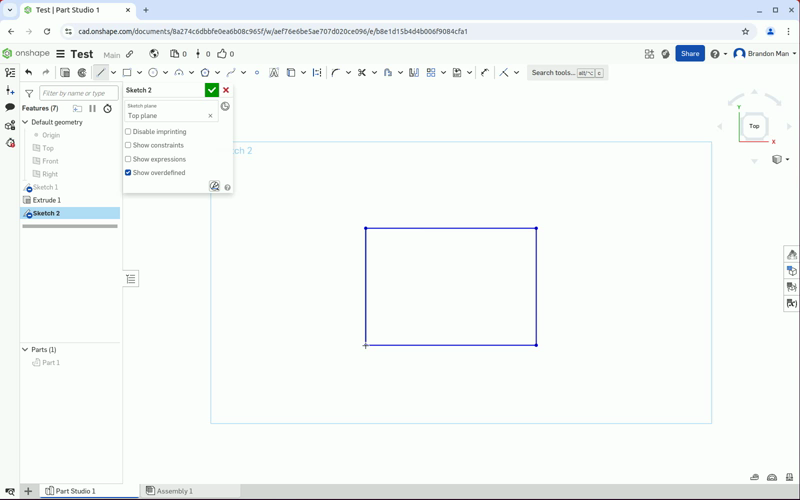
mouse_move(371, 339)
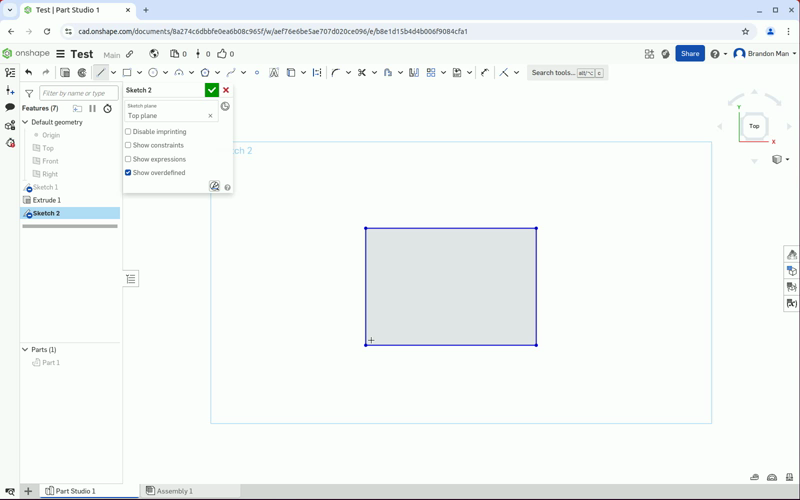
click(371, 339)
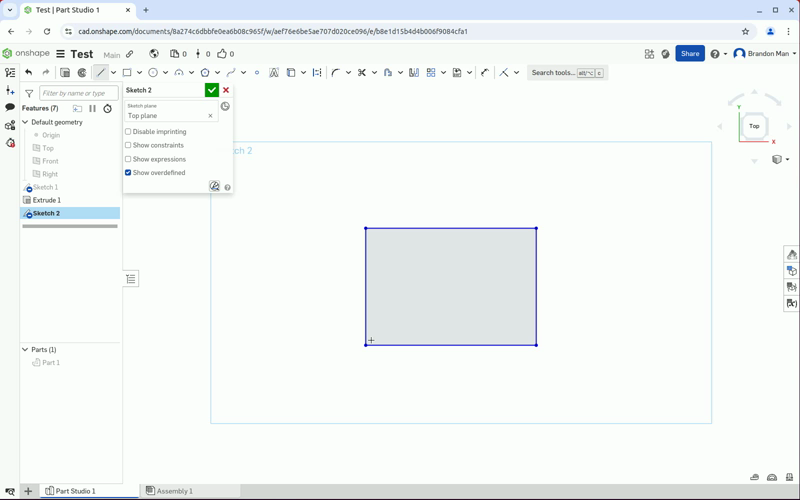
key_up(shift)
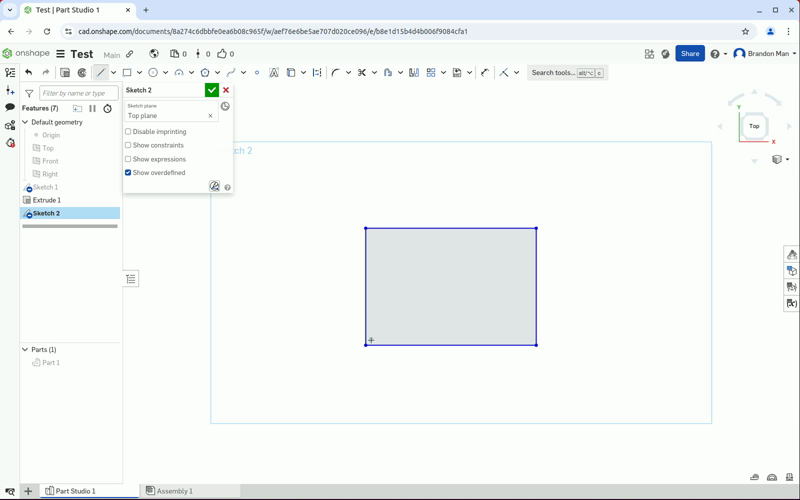
key_down(shift)
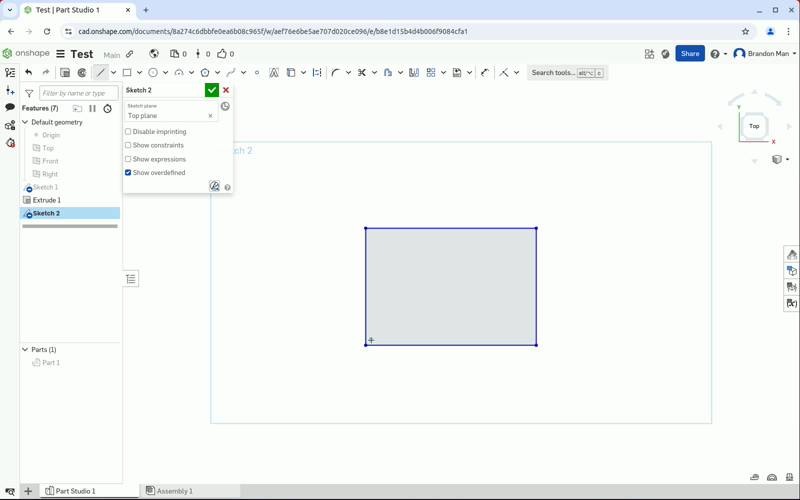
mouse_move(531, 339)
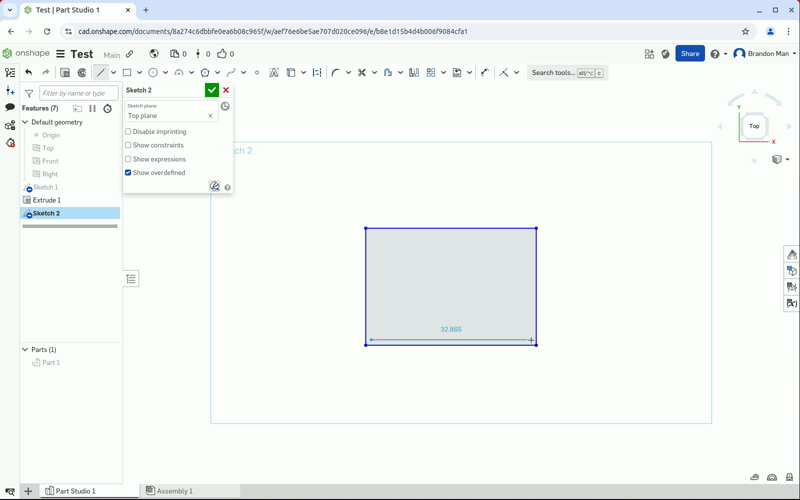
click(531, 339)
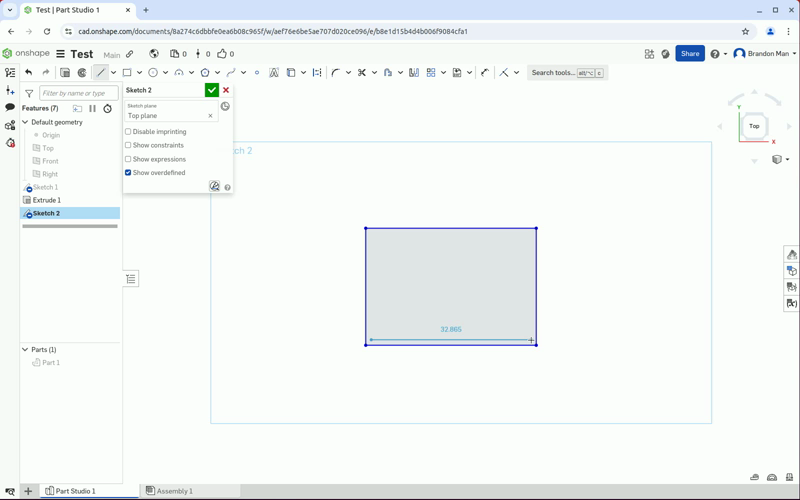
key_up(shift)
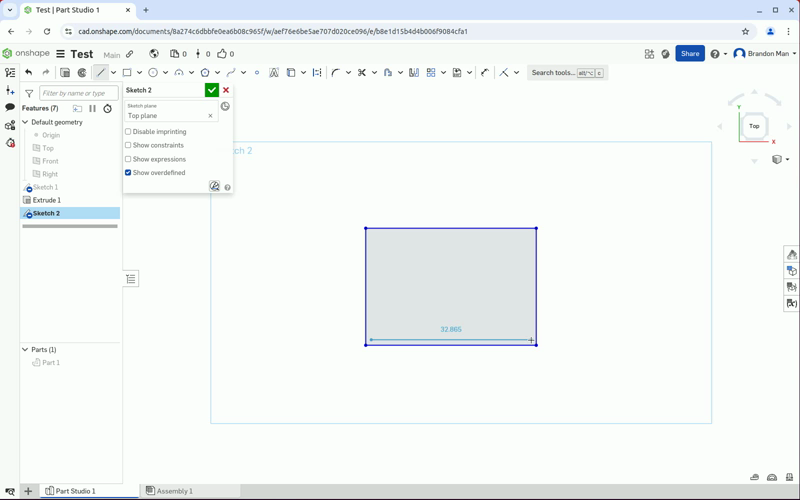
key_down(shift)
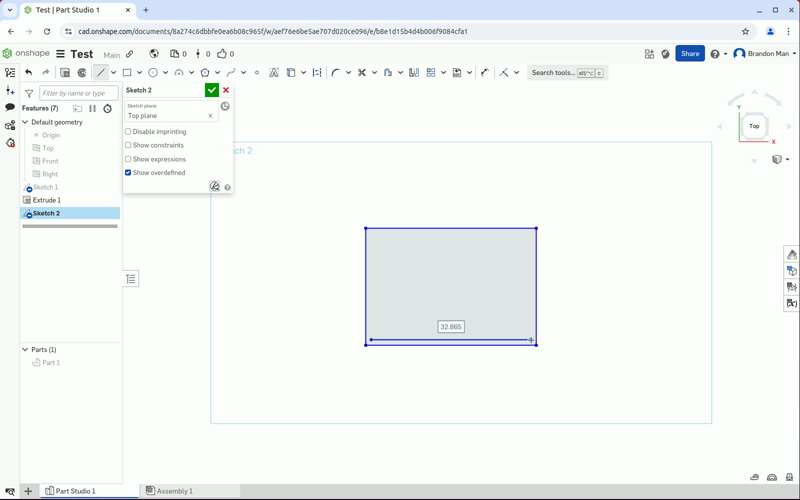
mouse_move(531, 233)
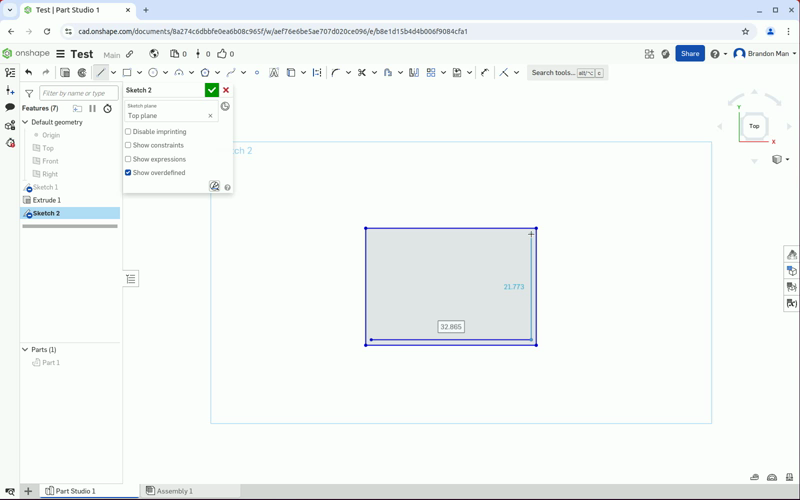
click(531, 233)
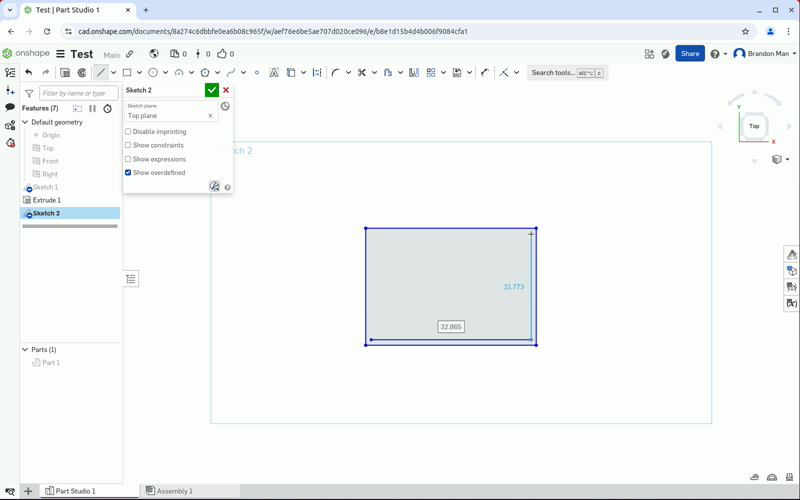
key_up(shift)
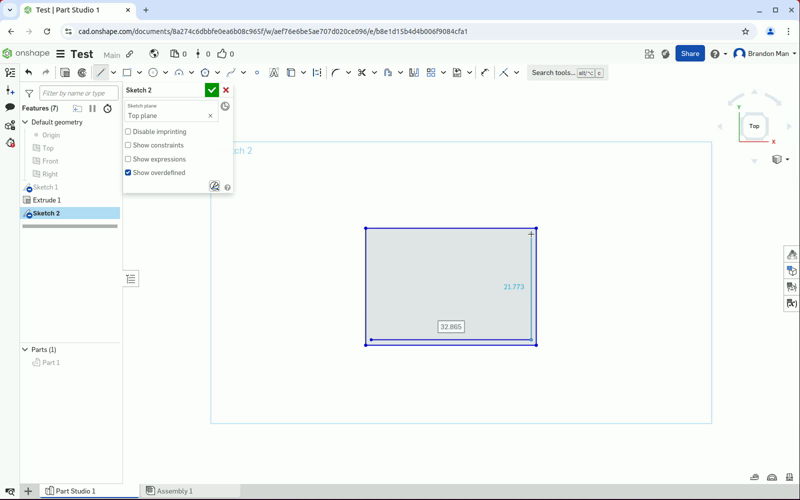
key_down(shift)
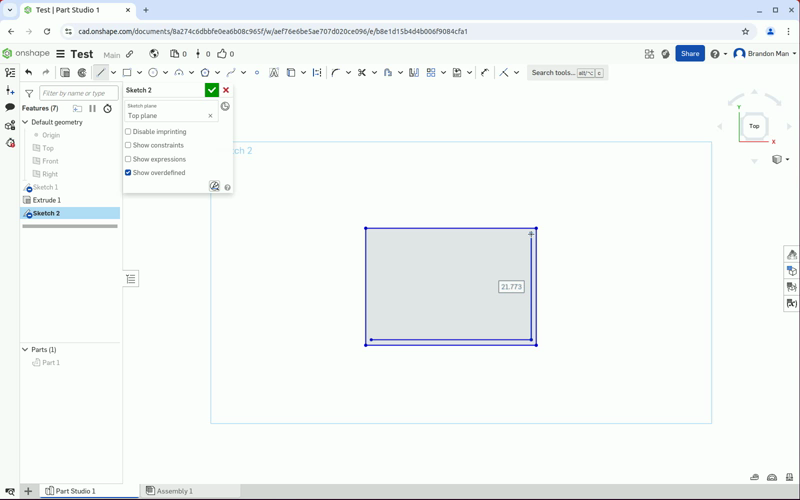
mouse_move(371, 233)
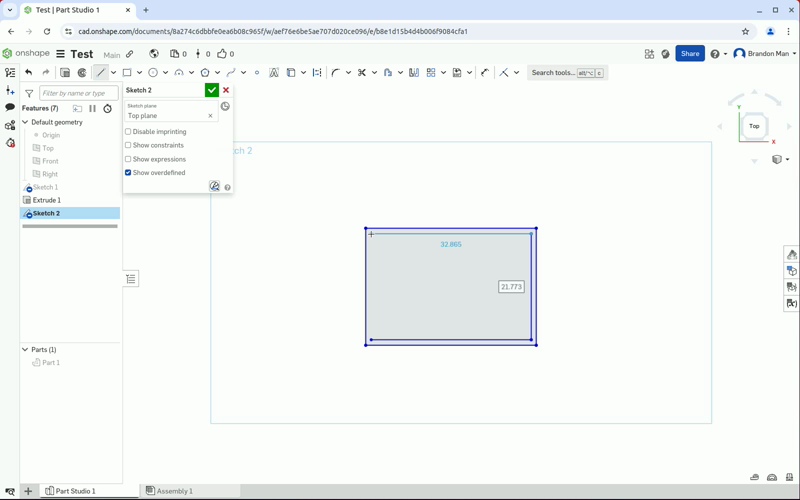
click(371, 233)
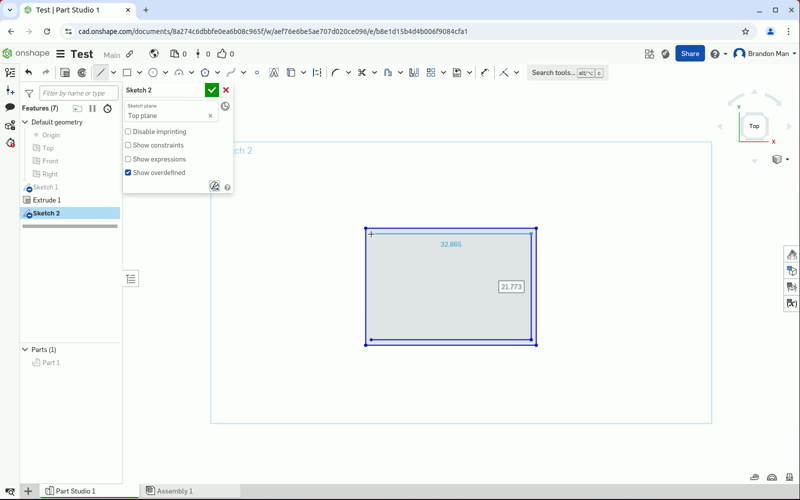
key_up(shift)
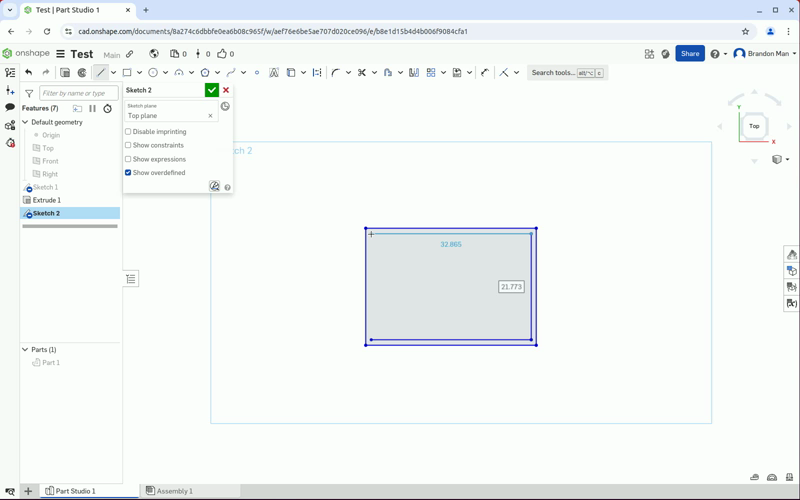
key_down(shift)
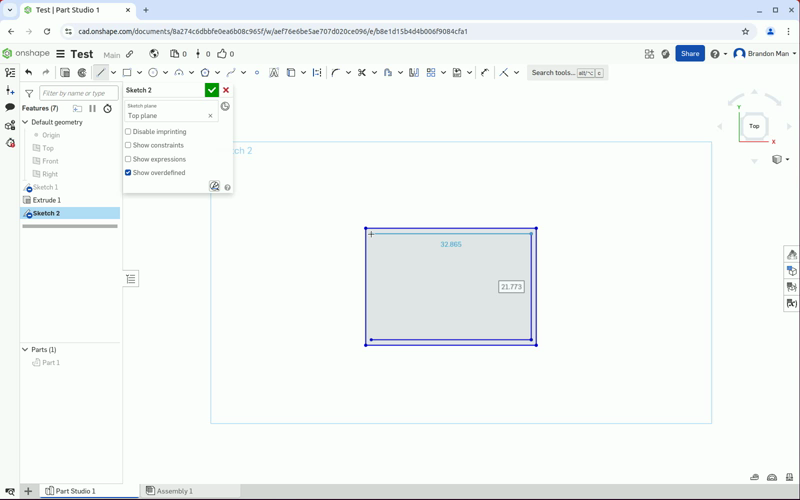
mouse_move(371, 339)
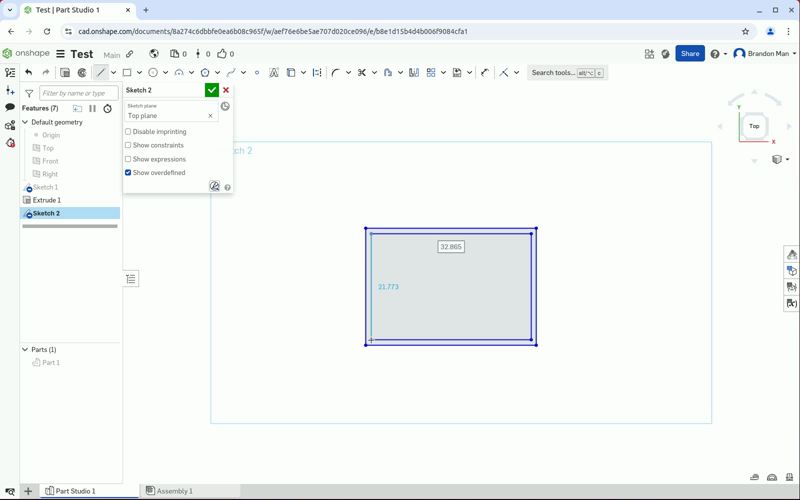
key_up(shift)
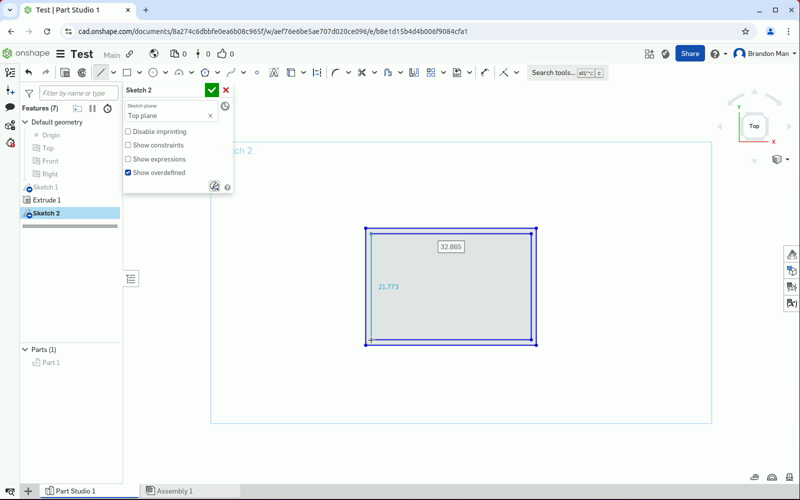
click(371, 339)
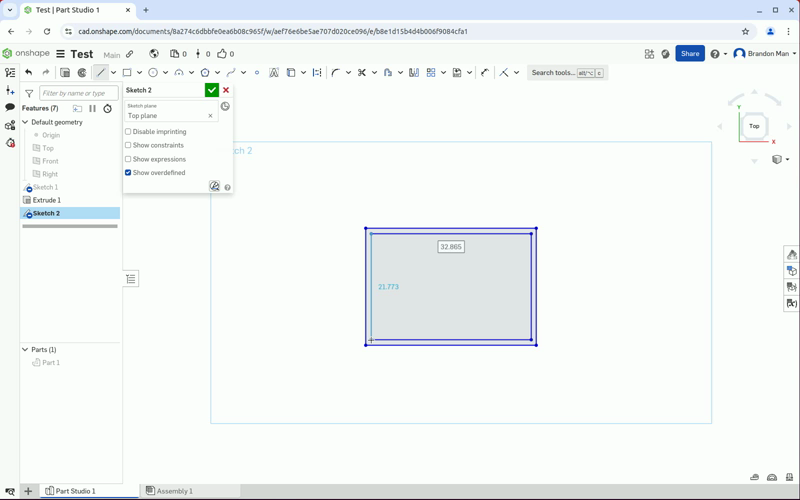
key(esc)
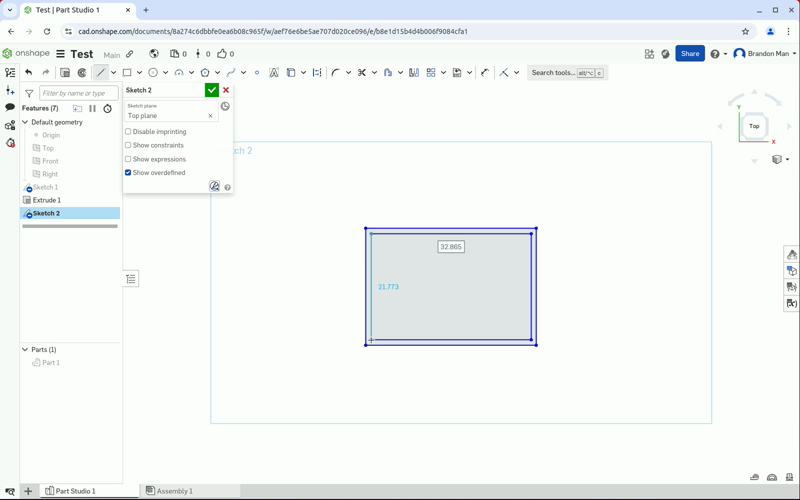
mouse_move(507, 342)
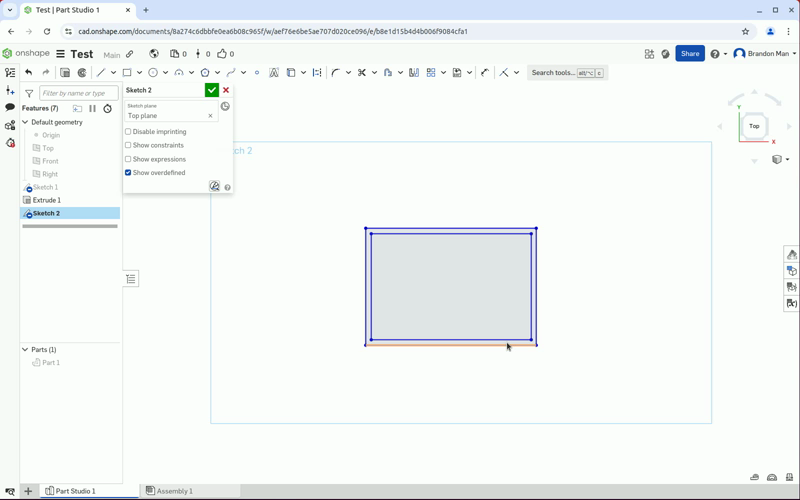
click(507, 342)
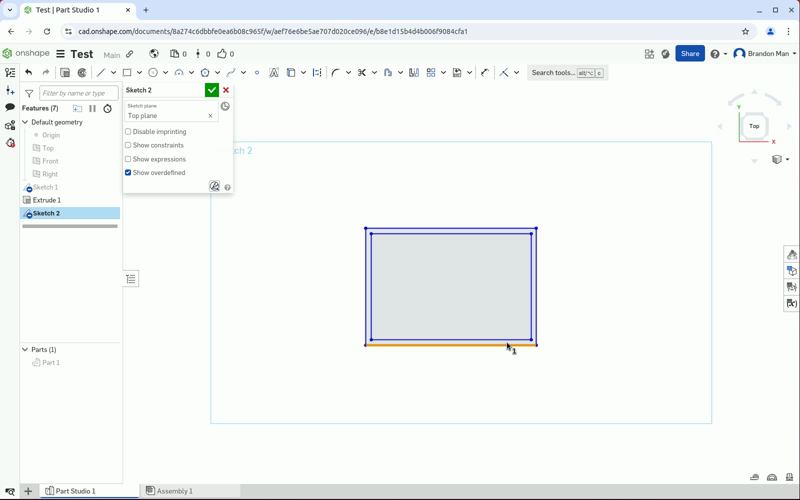
mouse_move(73, 352)
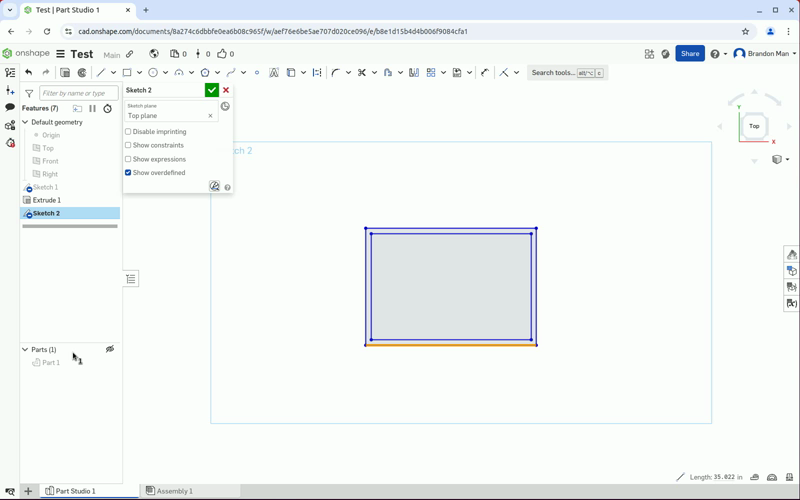
key(shift+y)
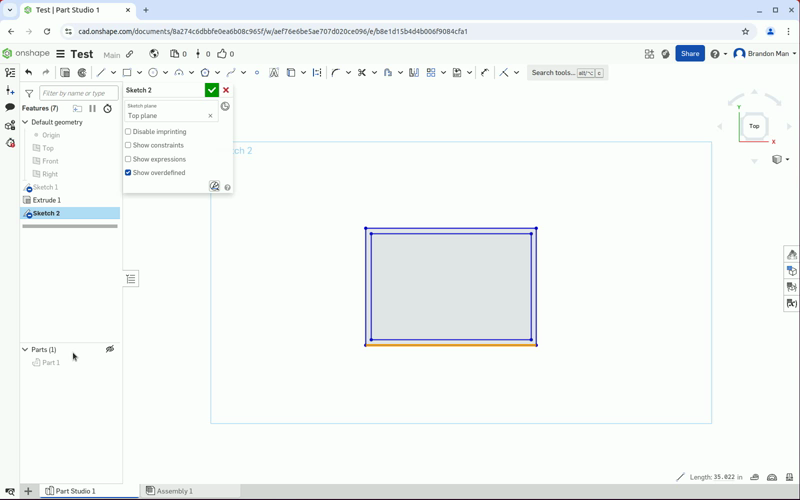
key(shift+e)
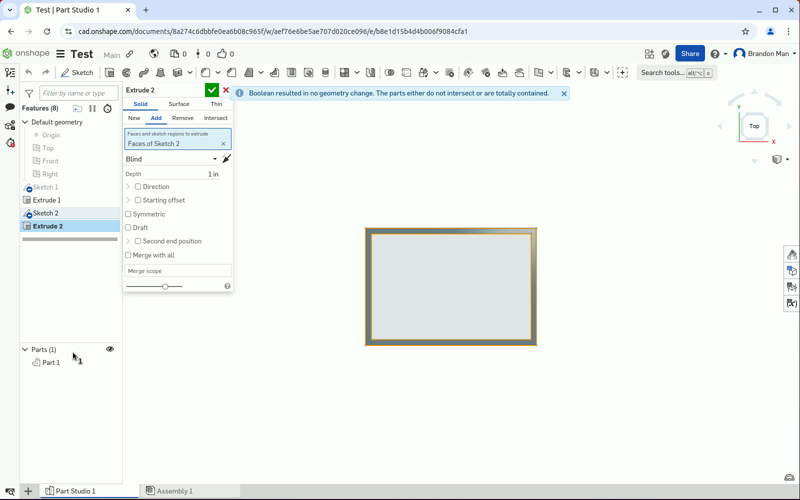
mouse_move(143, 106)
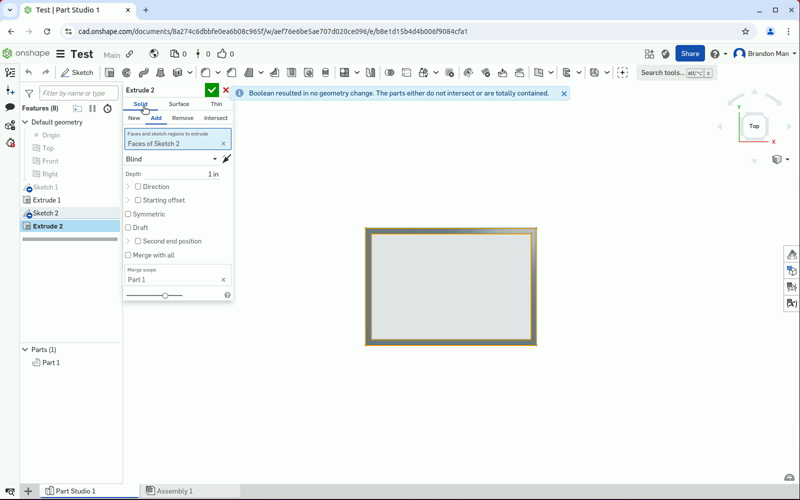
click(143, 106)
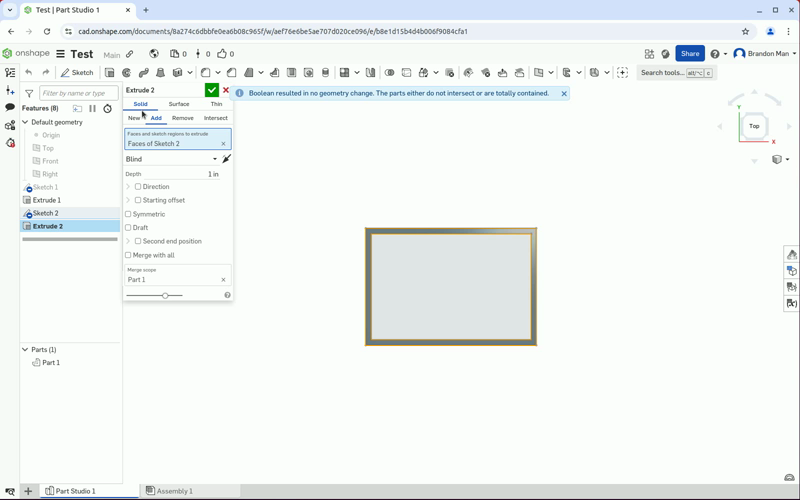
mouse_move(137, 120)
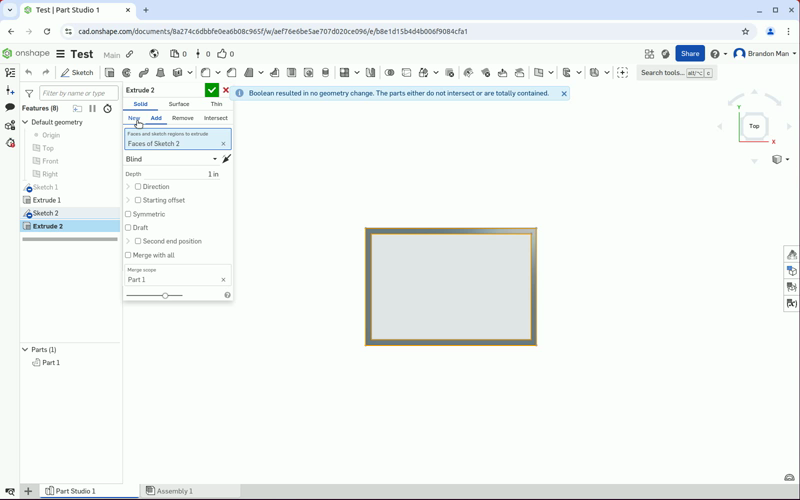
click(137, 120)
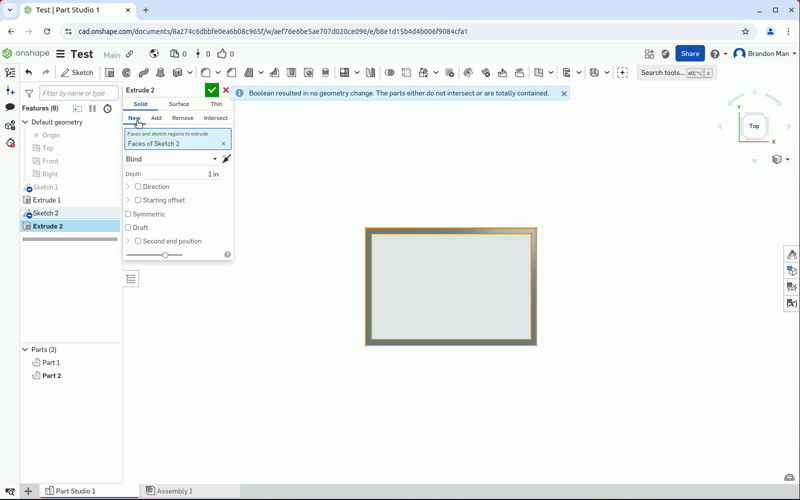
key(tab, 4)
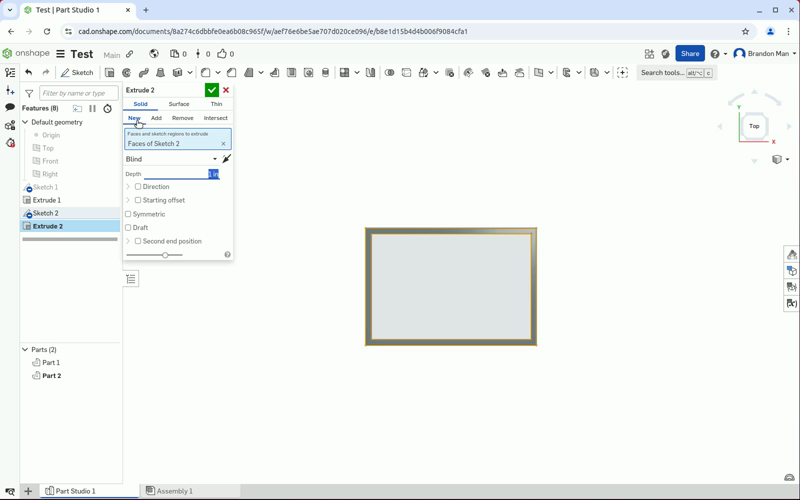
text(11.073)
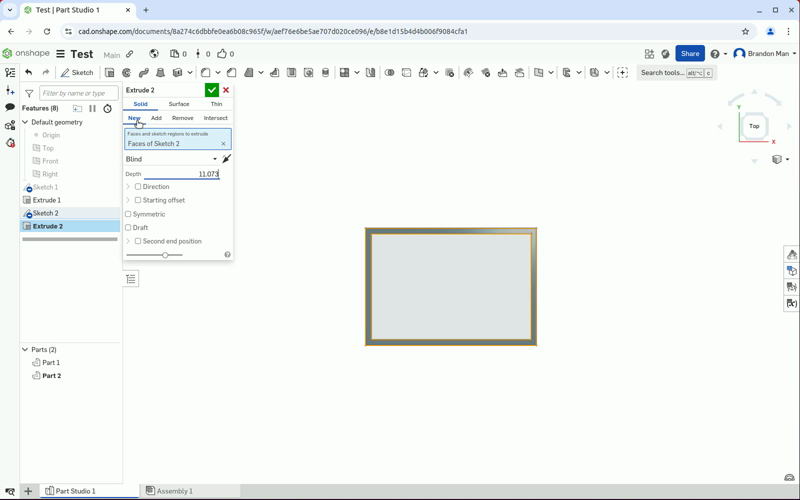
key(enter)
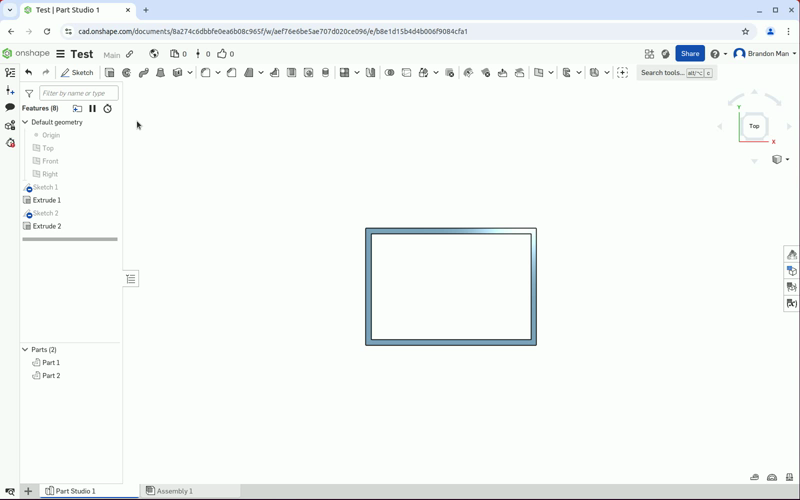
key(shift+h)
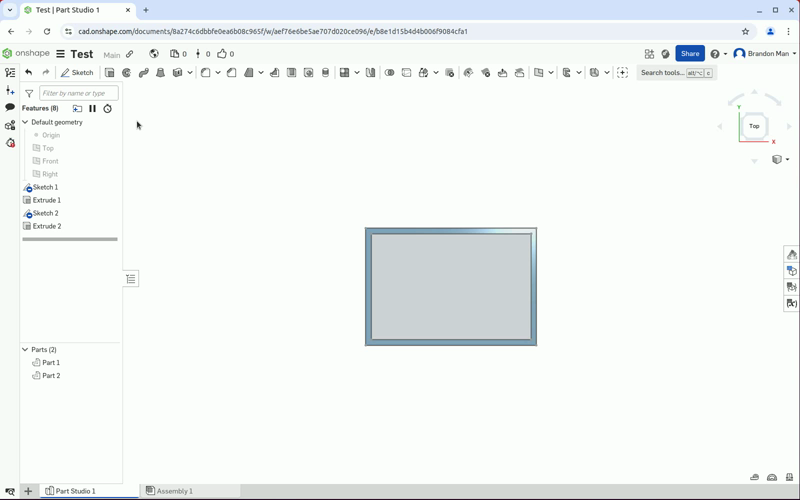
key(shift+h)
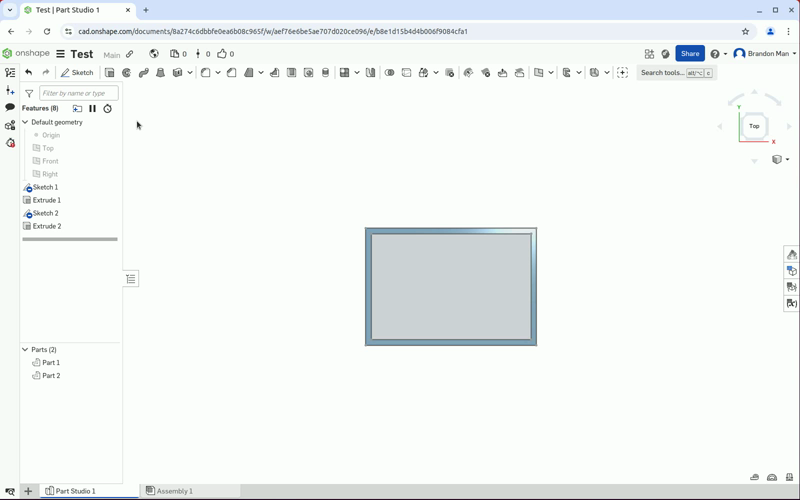
key(shift+7)
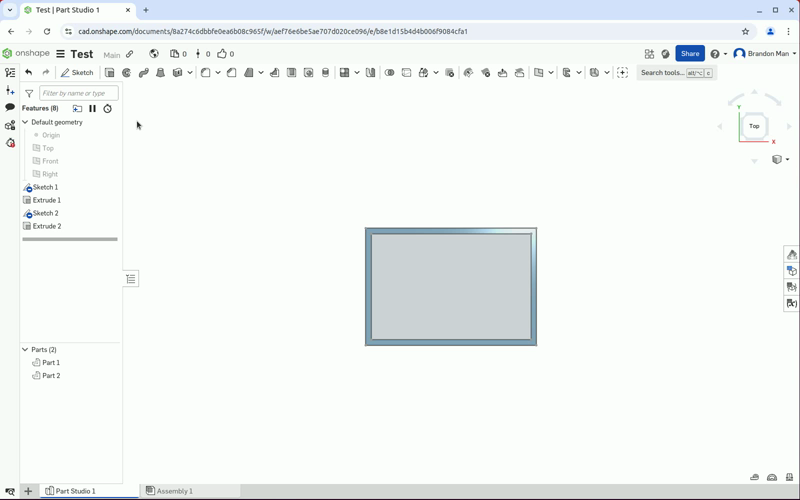
key(up, 3)
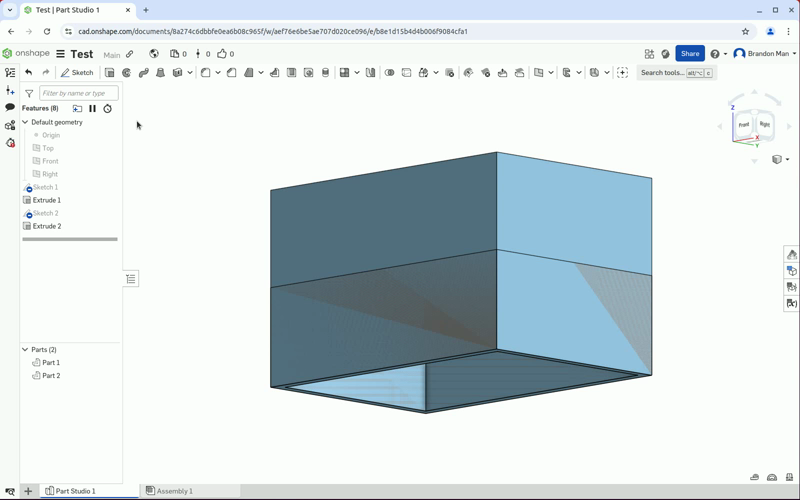
key(left, 3)
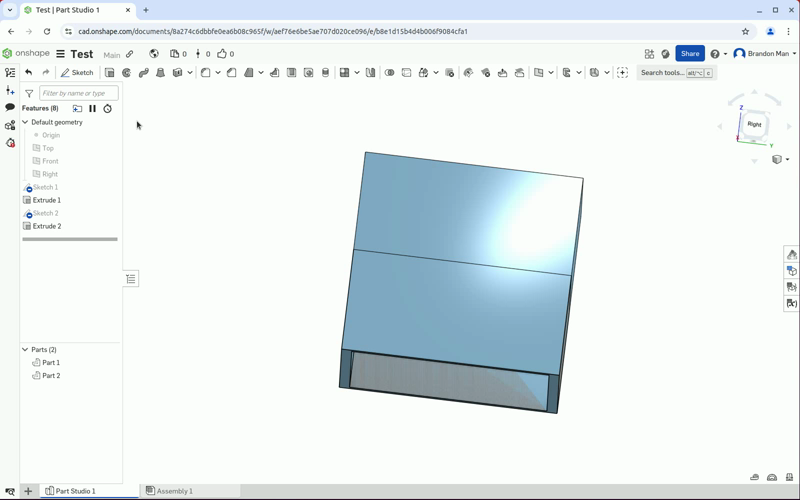
key(right, 3)
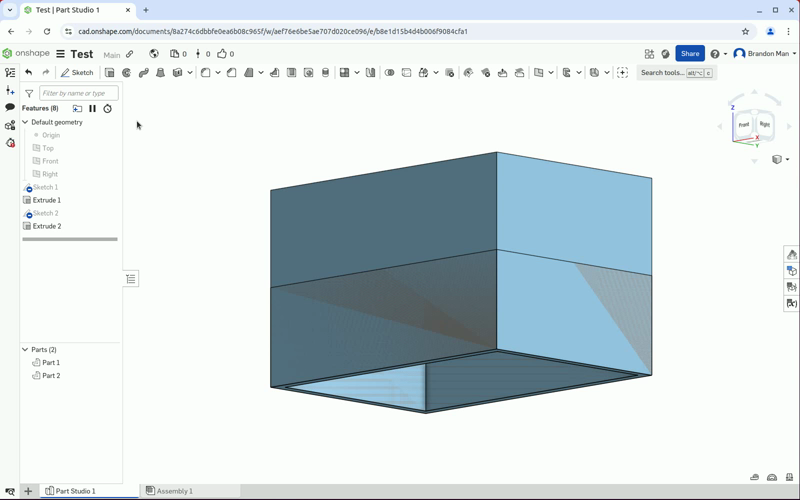
key(down, 3)
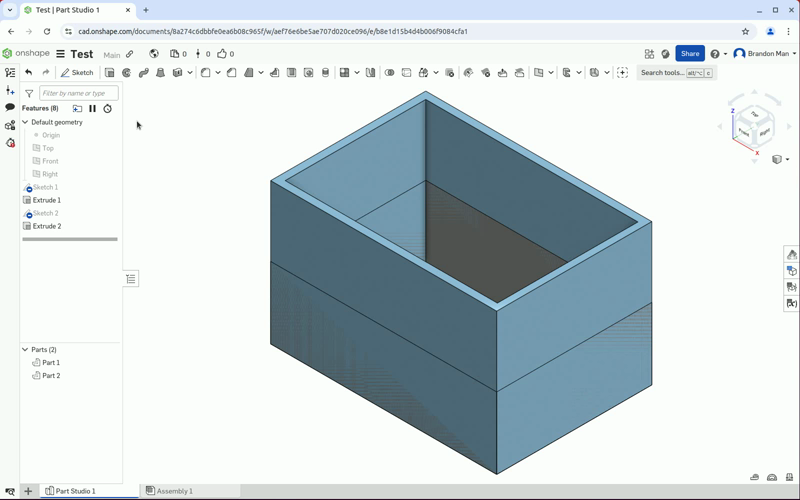
mouse_move(73, 189)
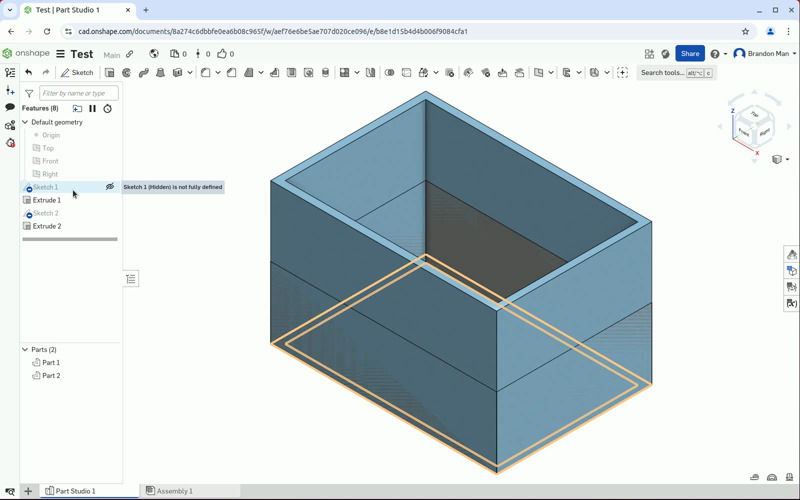
click(73, 189)